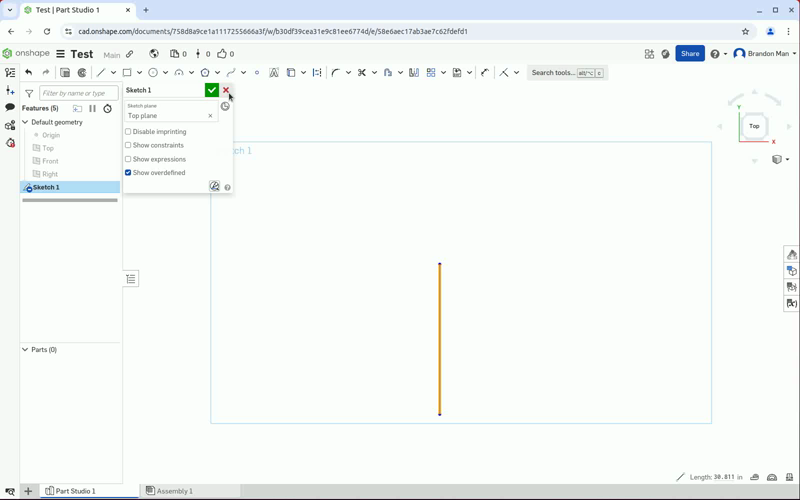
key(shift+h)
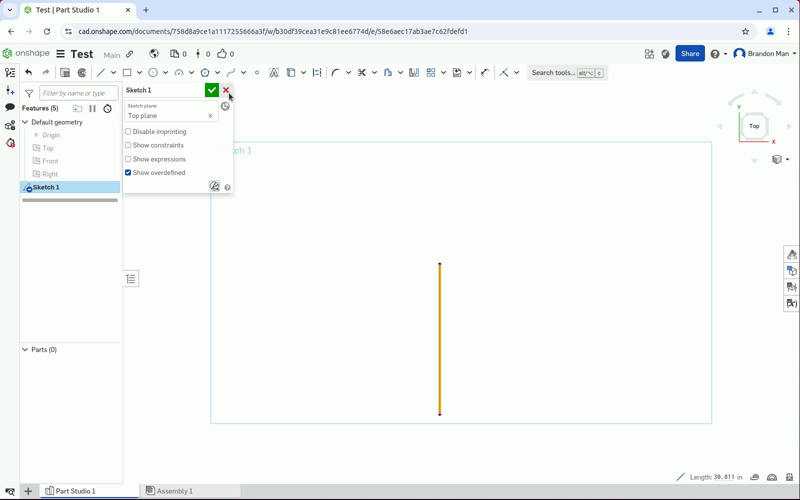
key(shift+s)
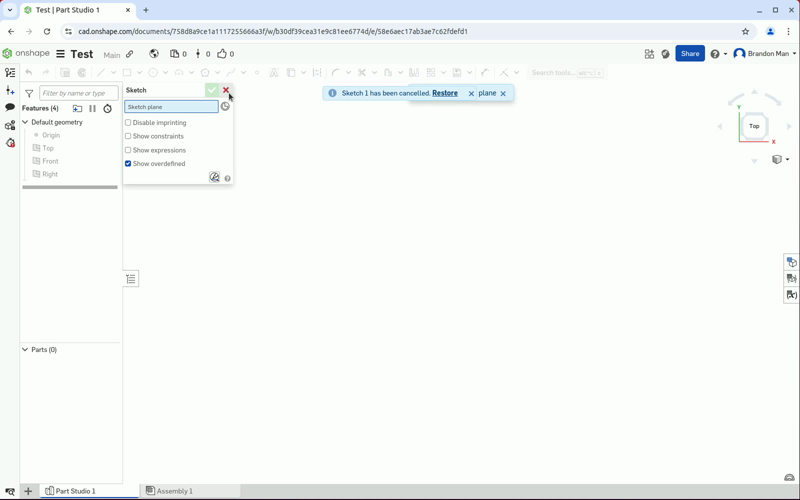
mouse_move(73, 150)
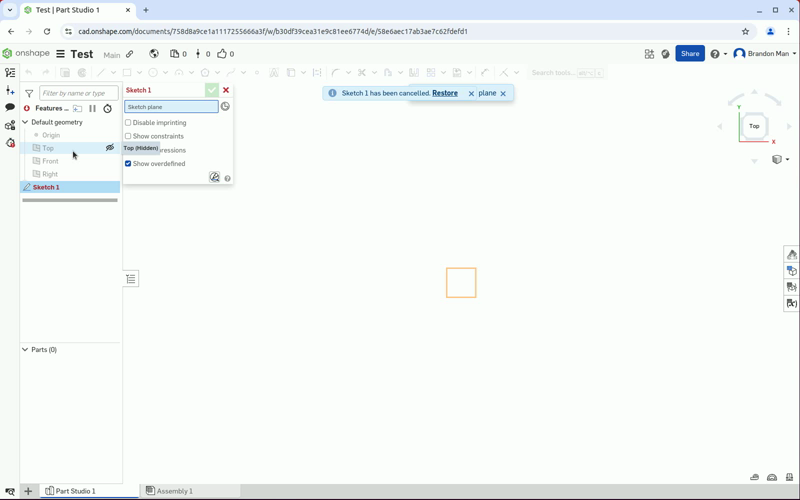
click(73, 150)
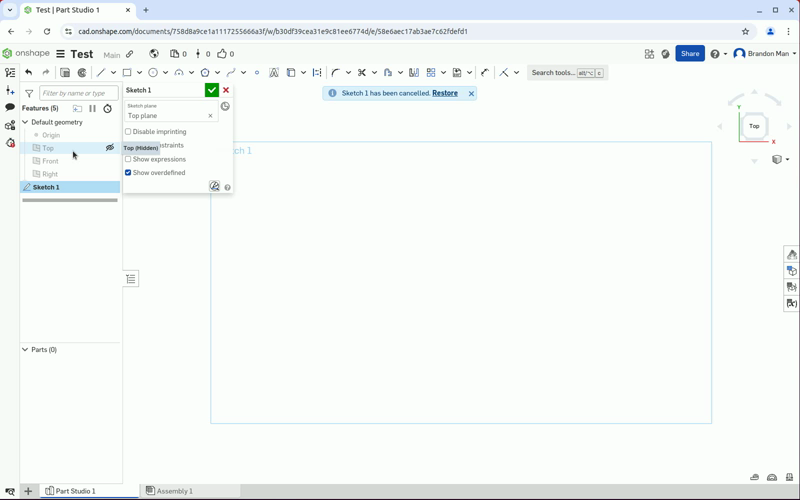
mouse_move(73, 352)
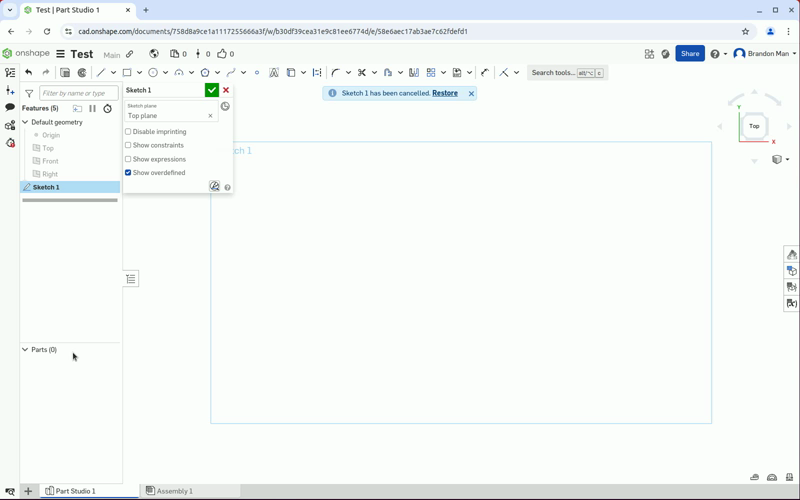
key(y)
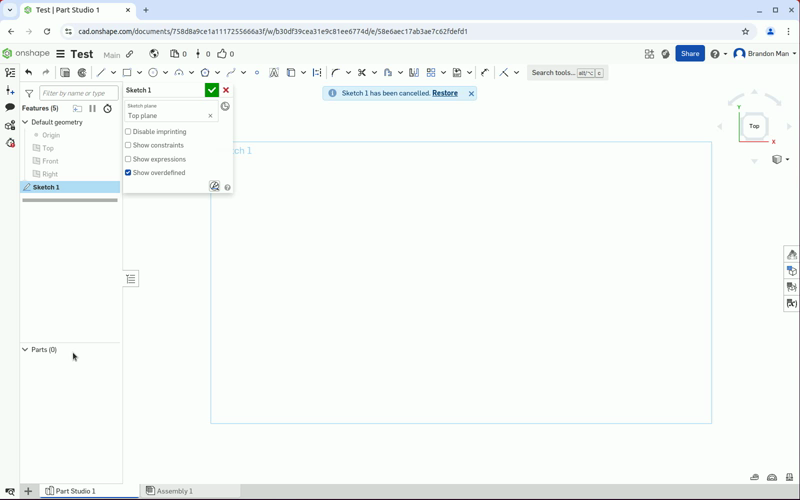
key(c)
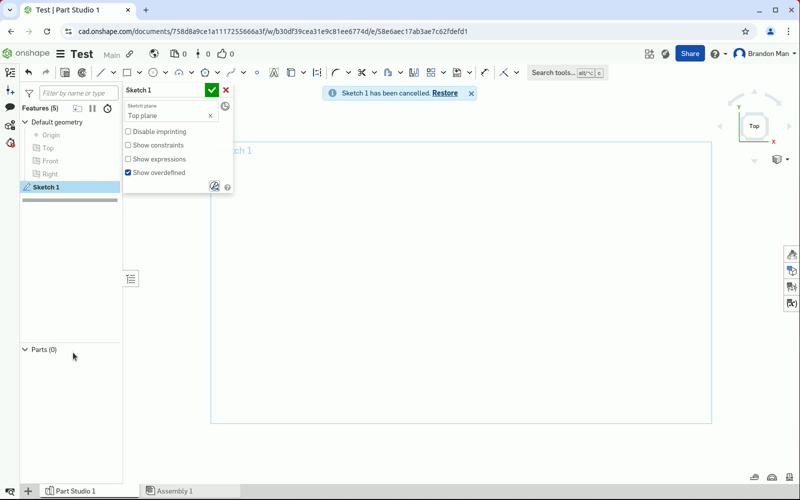
key_down(shift)
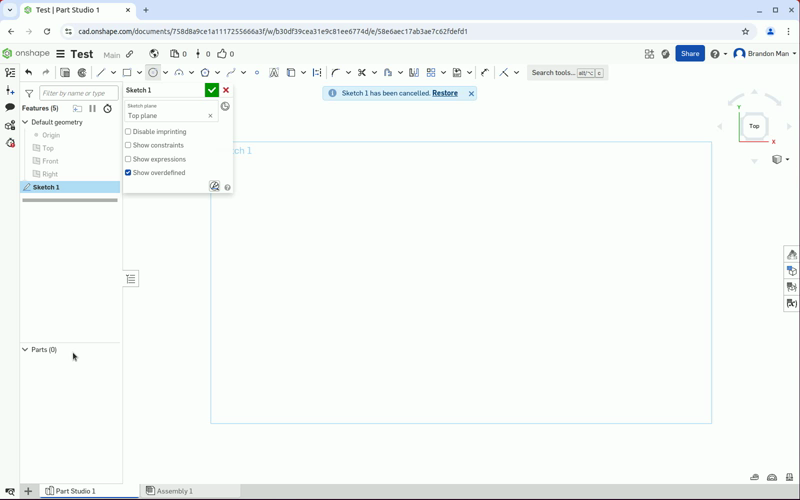
mouse_move(461, 282)
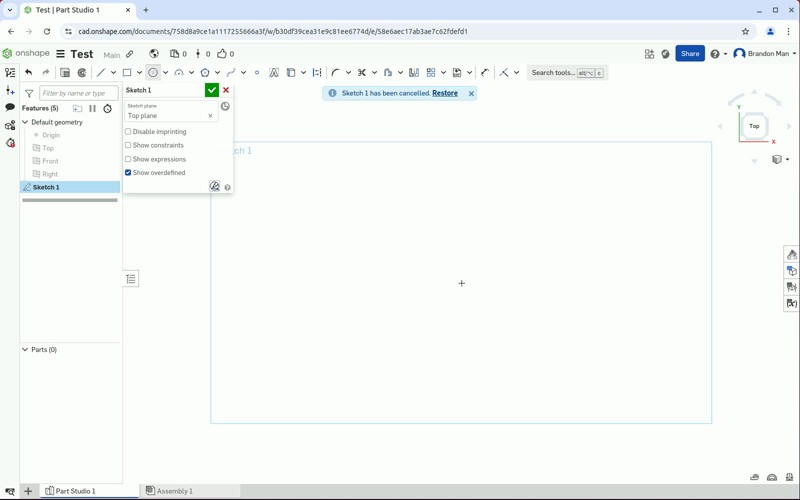
click(461, 282)
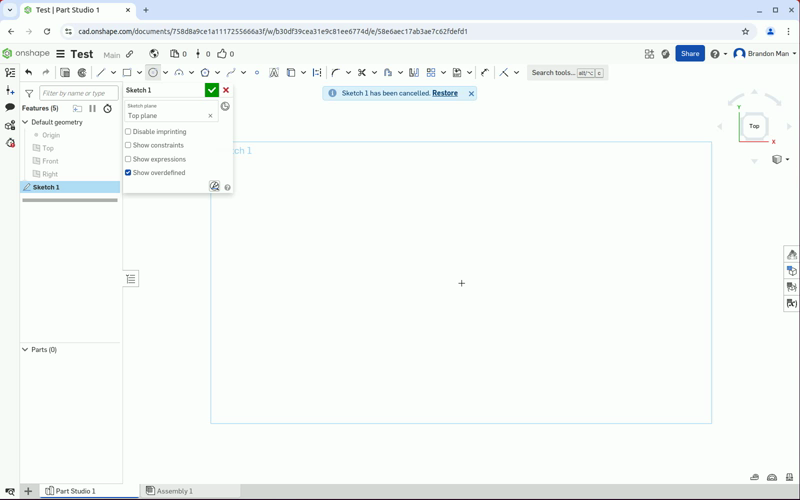
key_up(shift)
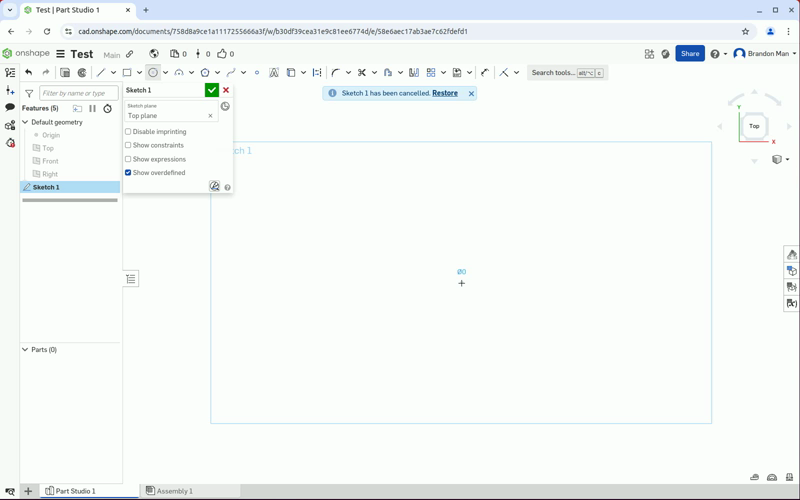
mouse_move(507, 282)
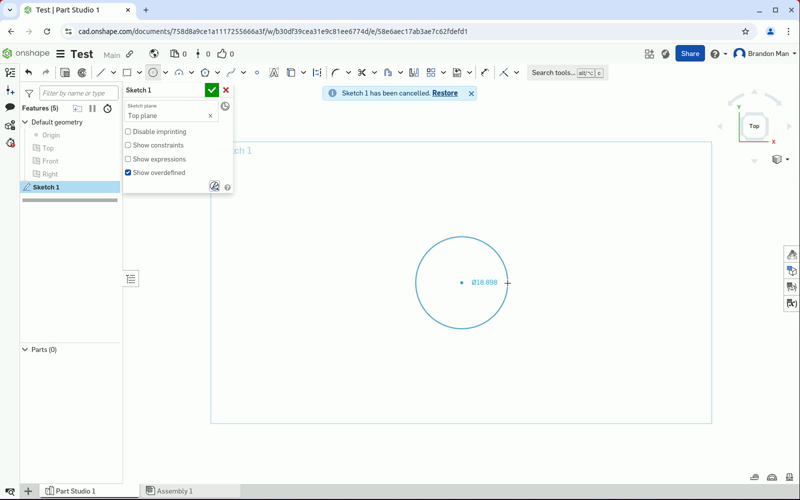
click(507, 282)
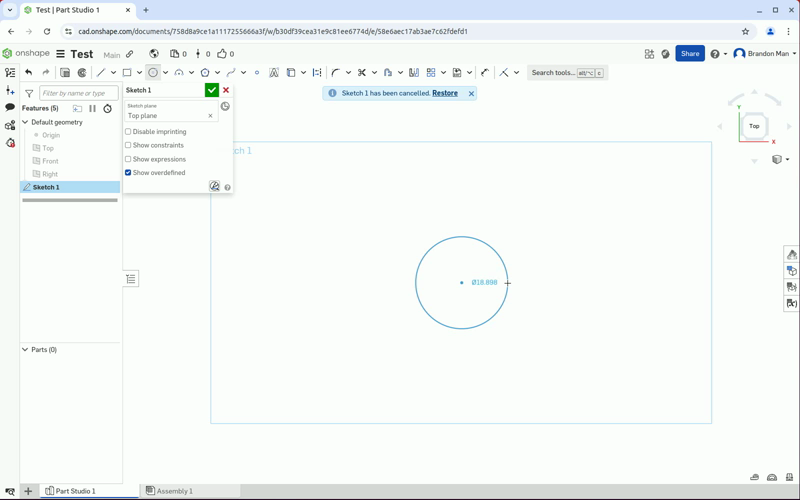
key(esc)
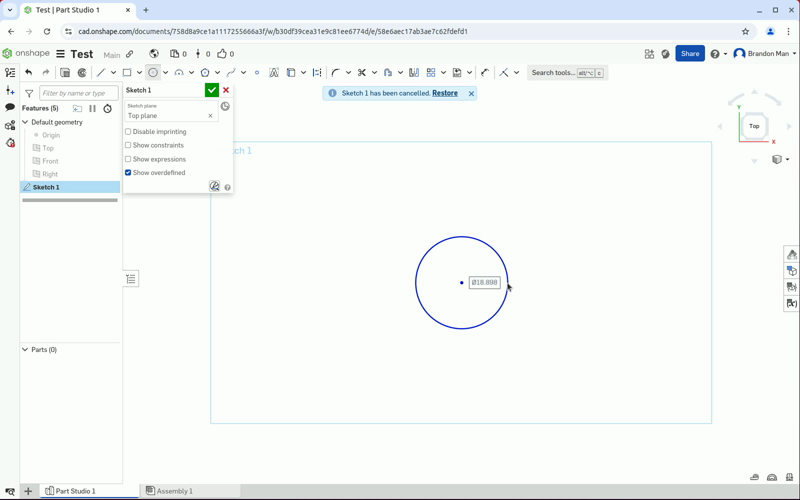
key(c)
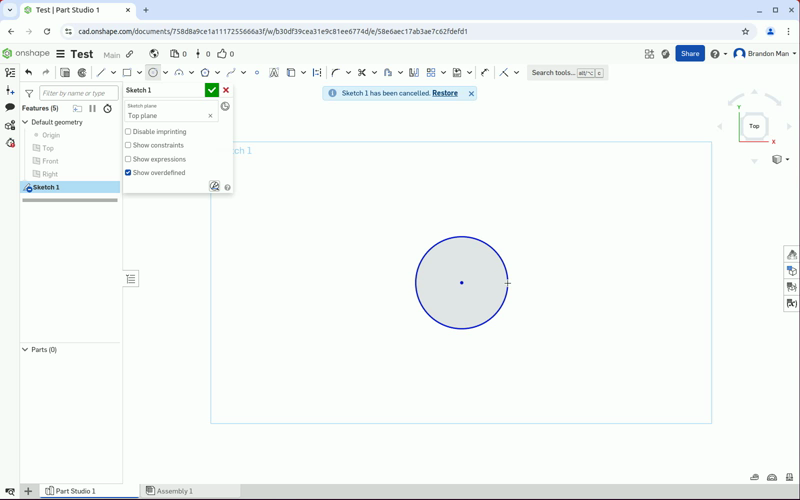
key_down(shift)
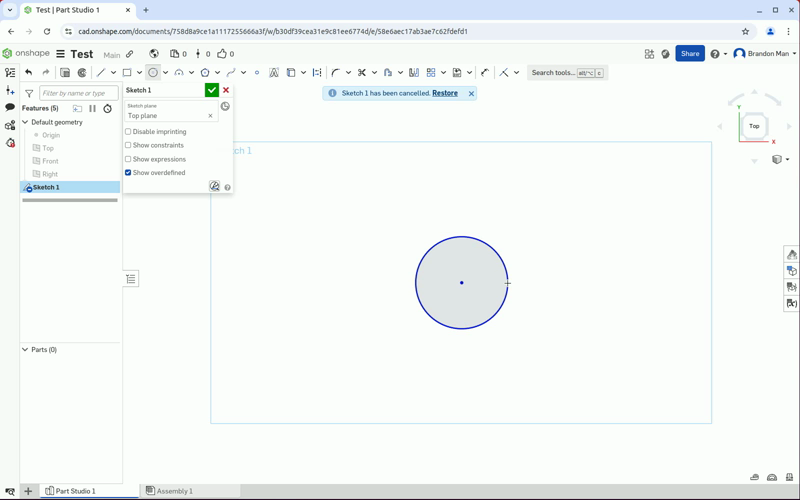
mouse_move(461, 282)
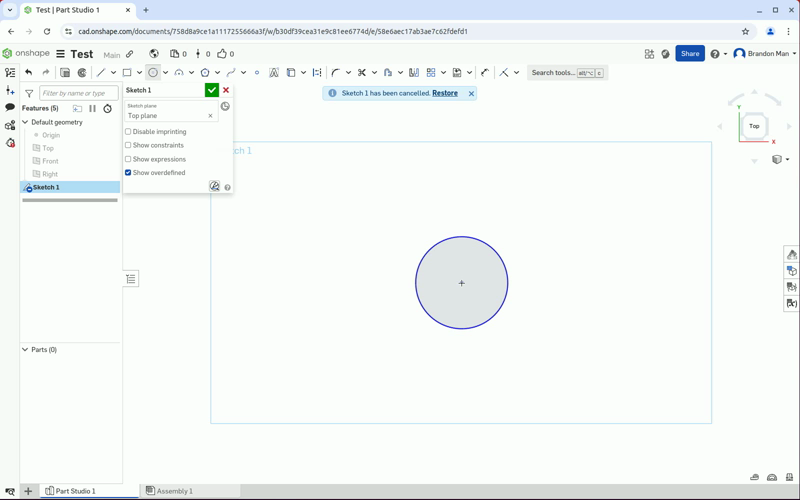
click(461, 282)
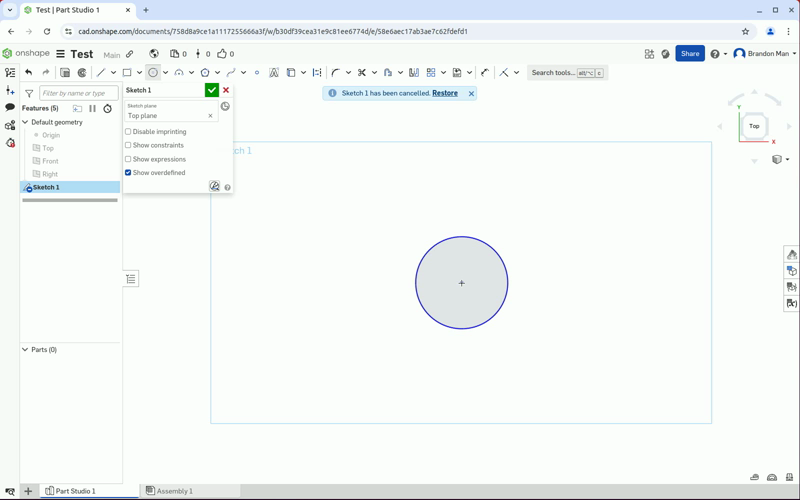
key_up(shift)
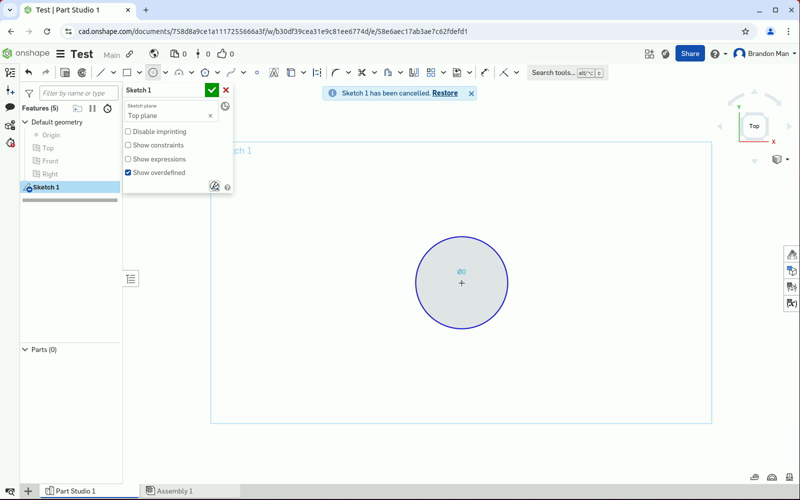
mouse_move(467, 282)
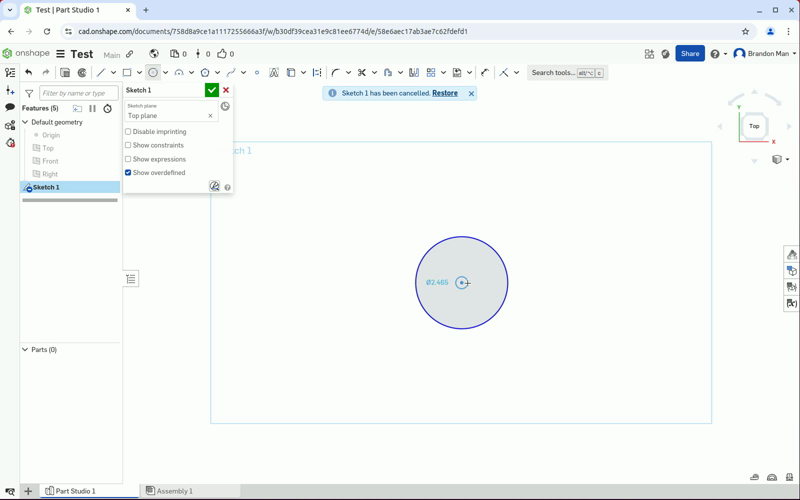
click(467, 282)
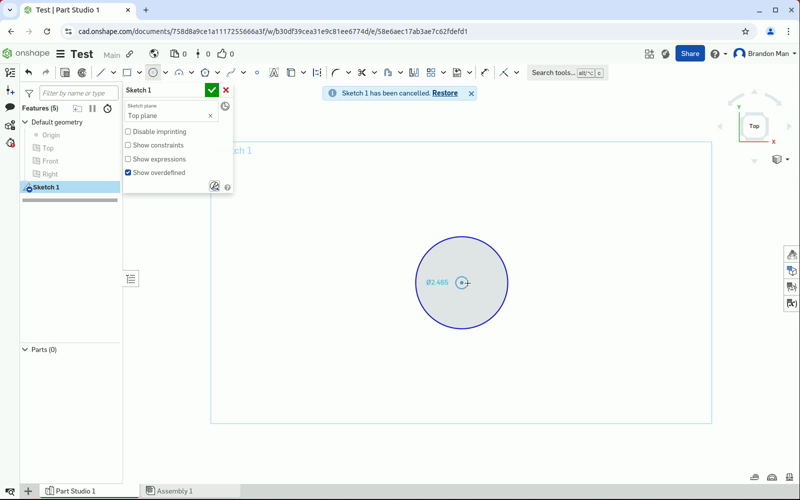
key(esc)
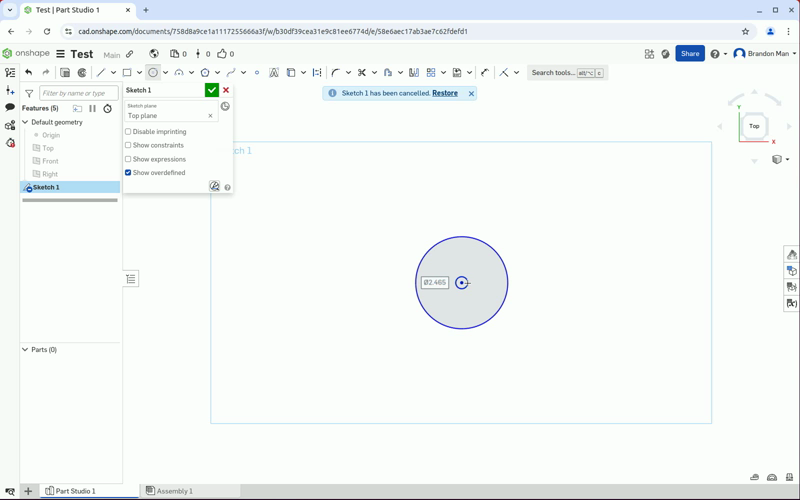
mouse_move(475, 254)
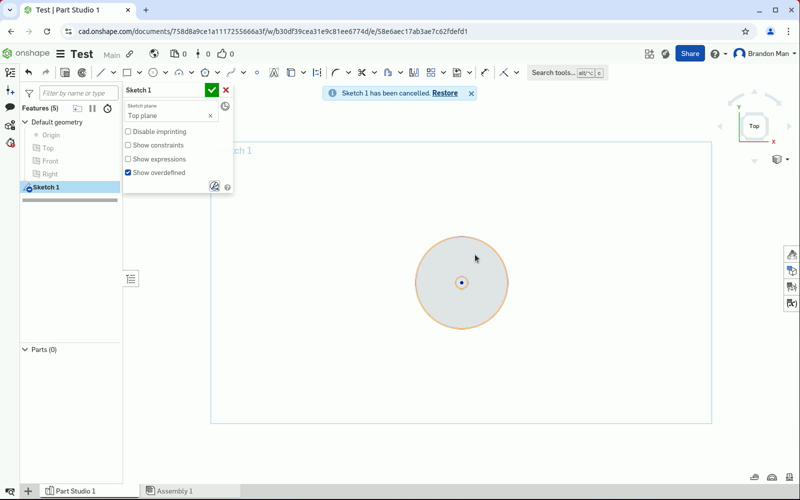
click(475, 254)
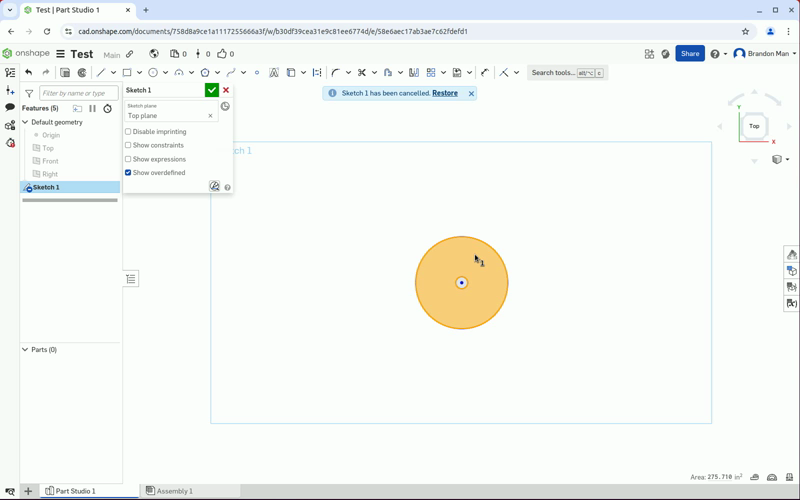
mouse_move(73, 352)
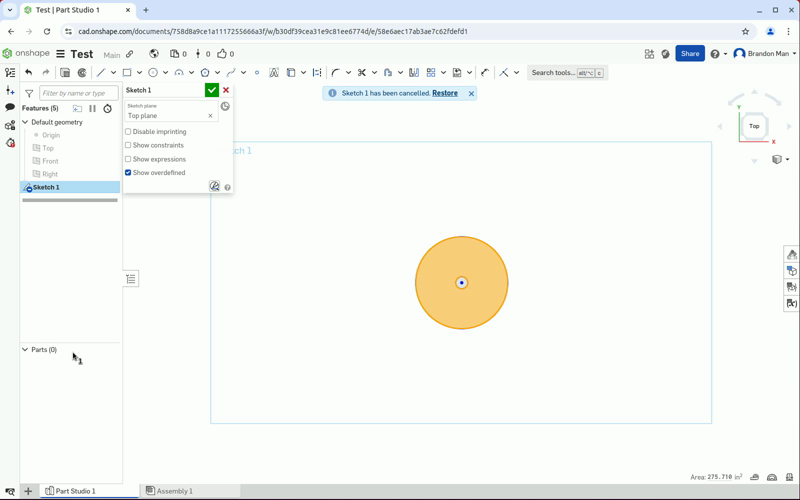
key(shift+y)
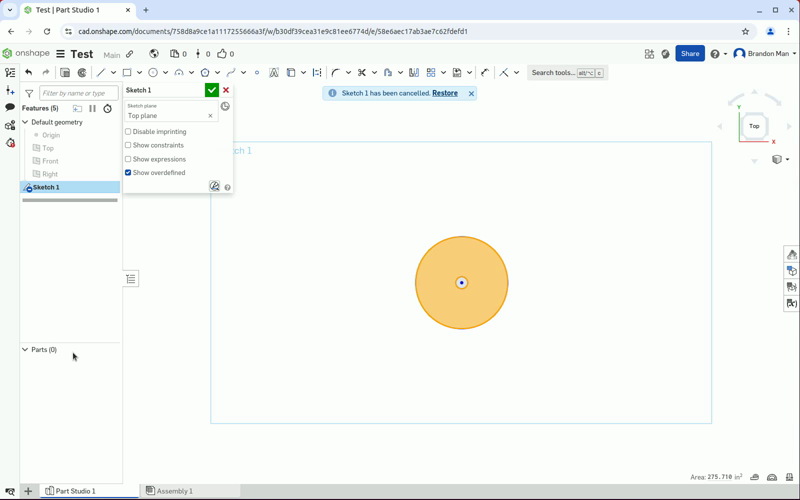
key(shift+e)
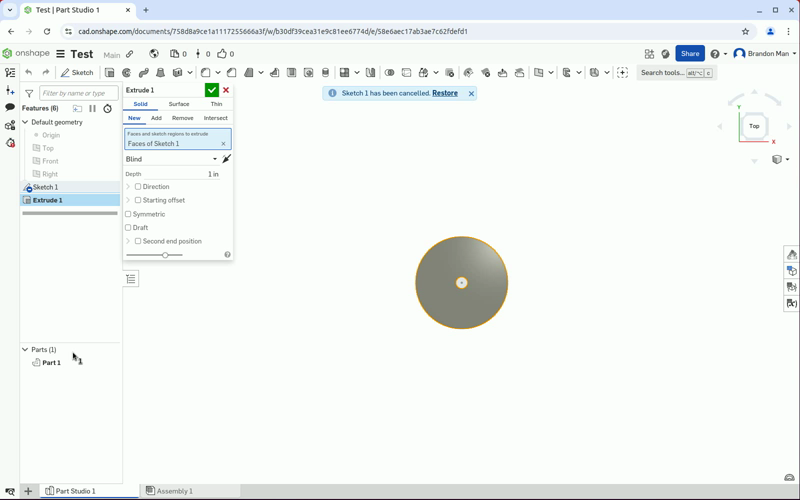
mouse_move(143, 106)
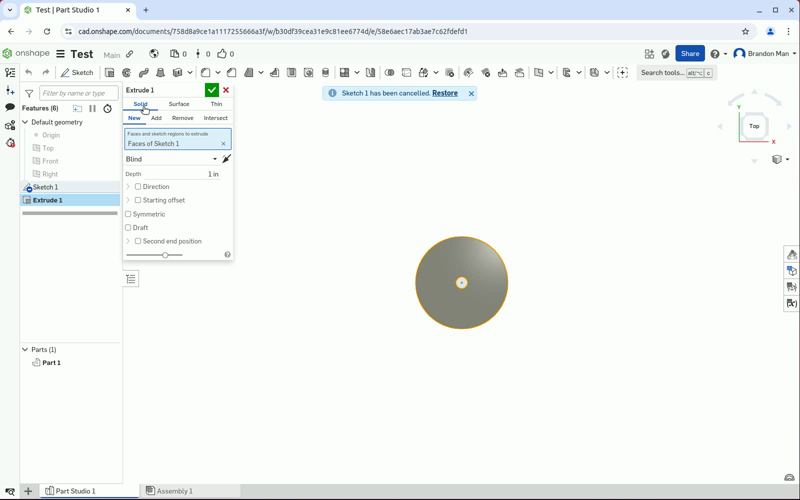
click(143, 106)
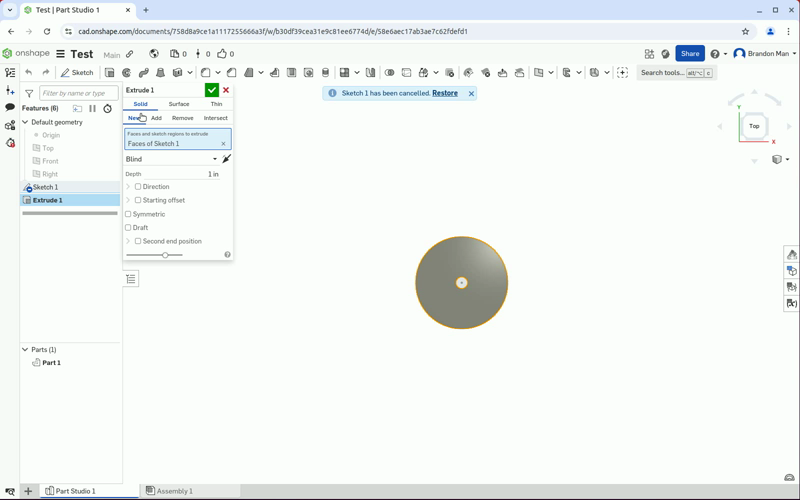
mouse_move(137, 120)
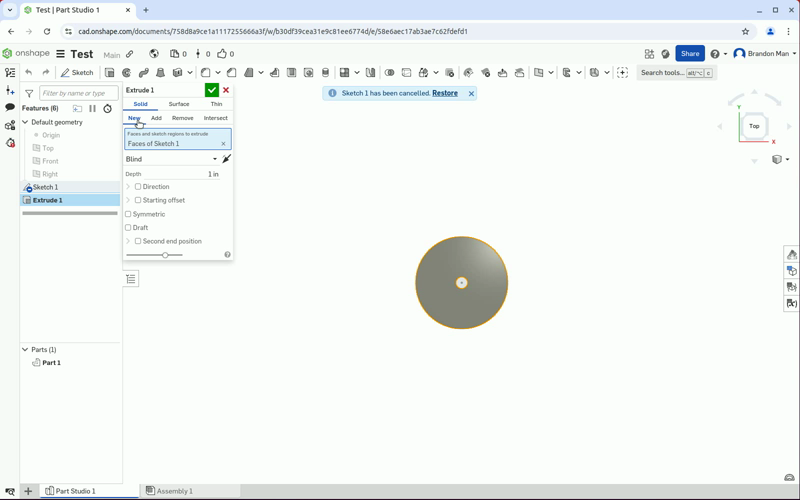
click(137, 120)
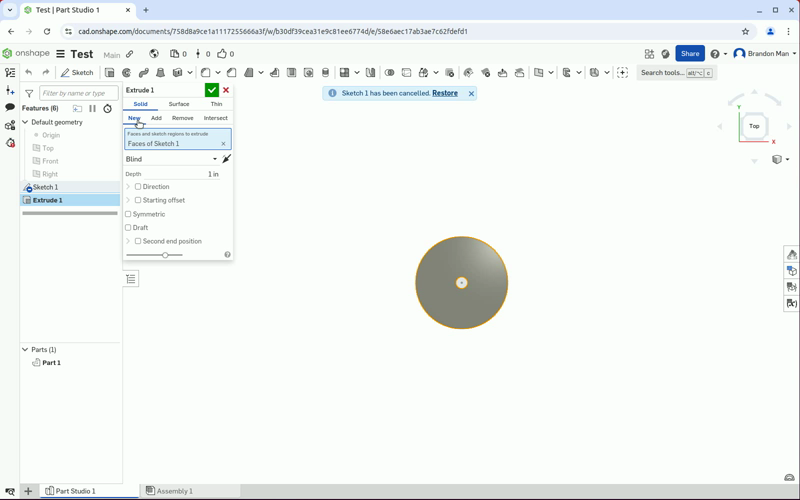
key(tab, 4)
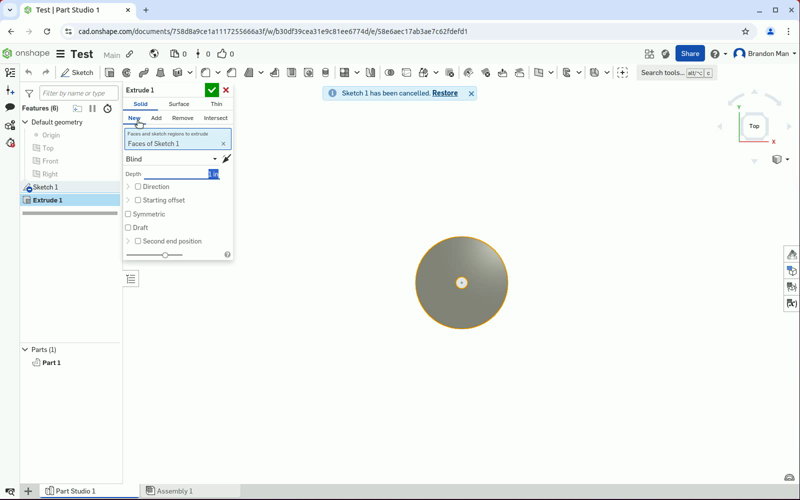
text(3.129)
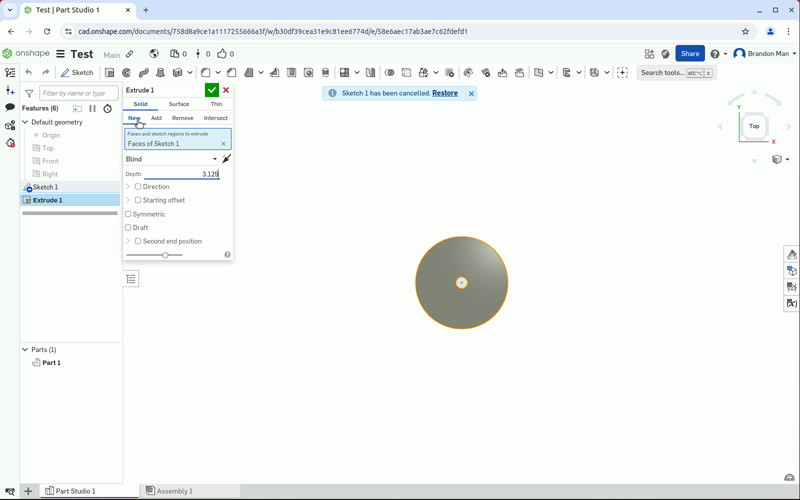
key(enter)
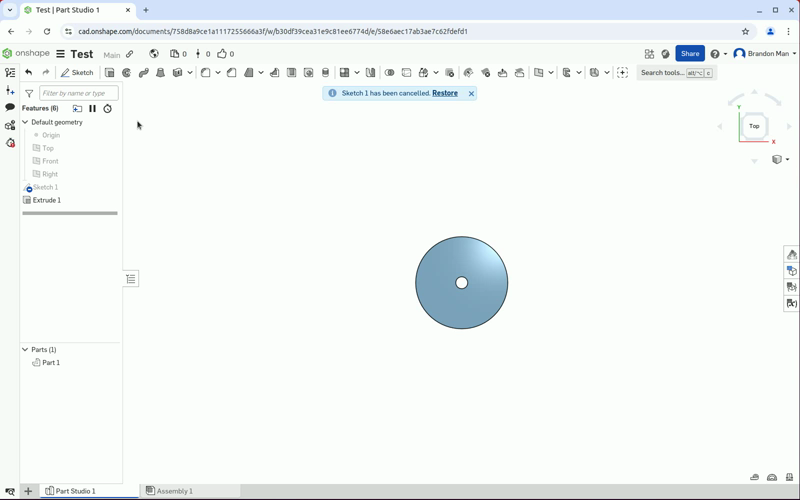
key(shift+h)
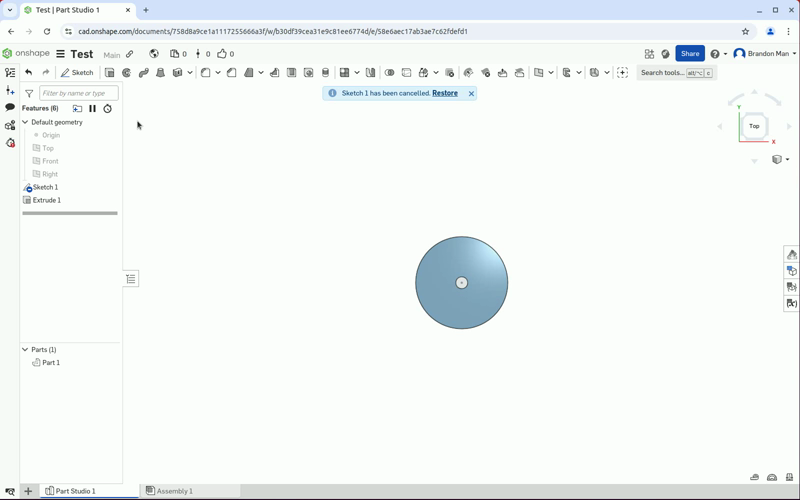
key(shift+h)
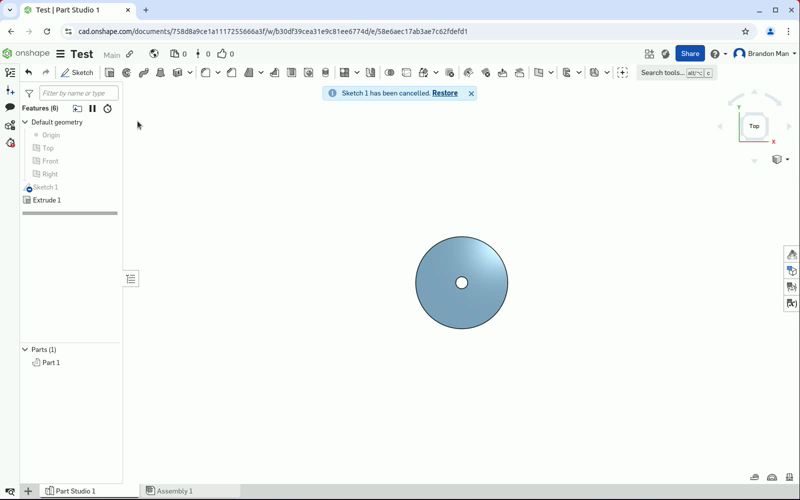
mouse_move(73, 189)
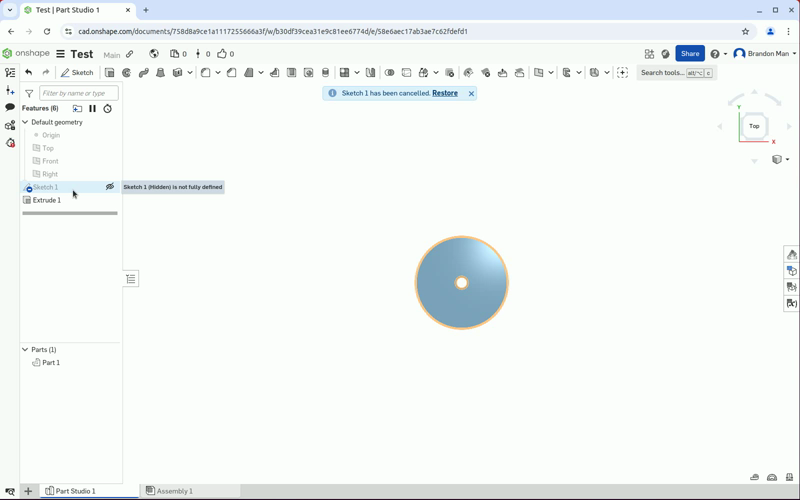
click(73, 189)
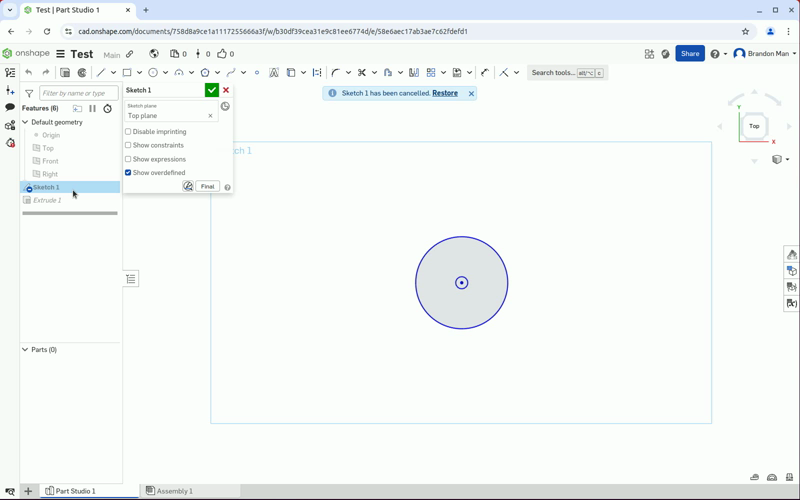
mouse_move(229, 92)
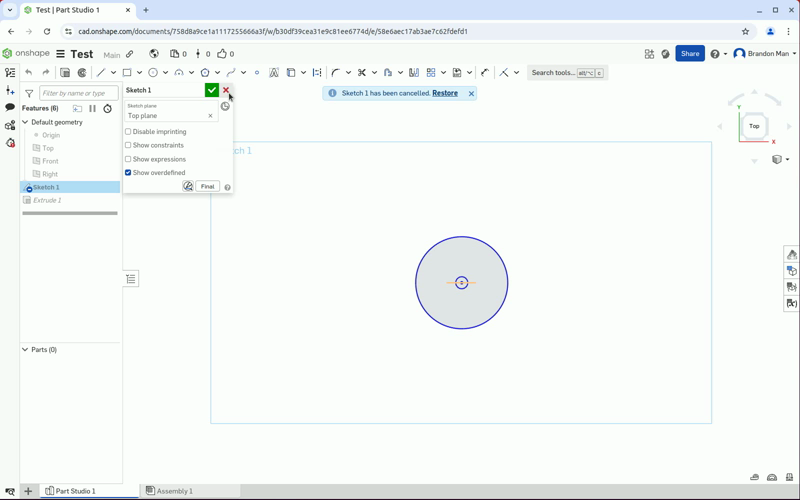
click(229, 92)
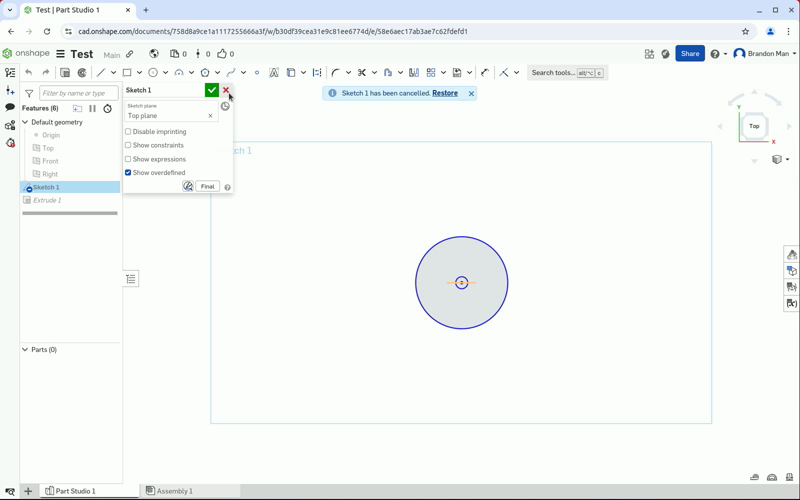
key(shift+s)
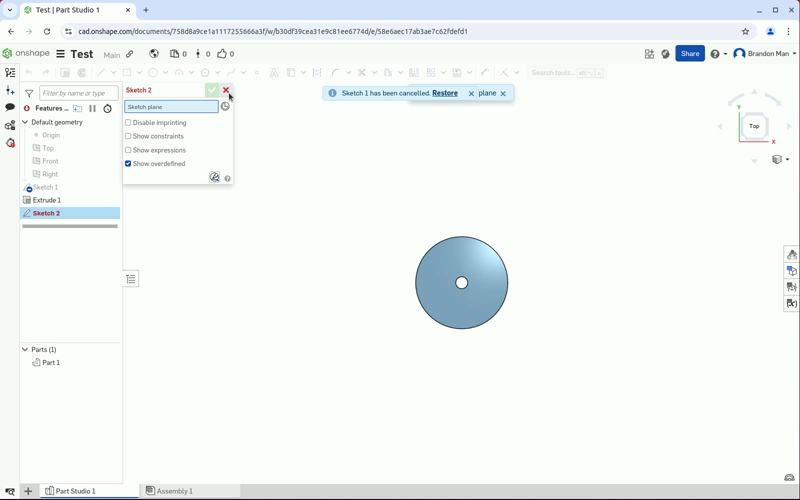
mouse_move(73, 150)
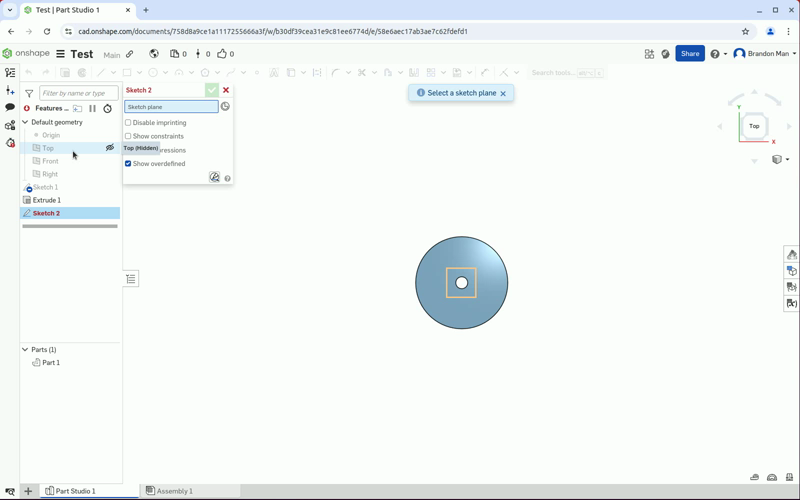
click(73, 150)
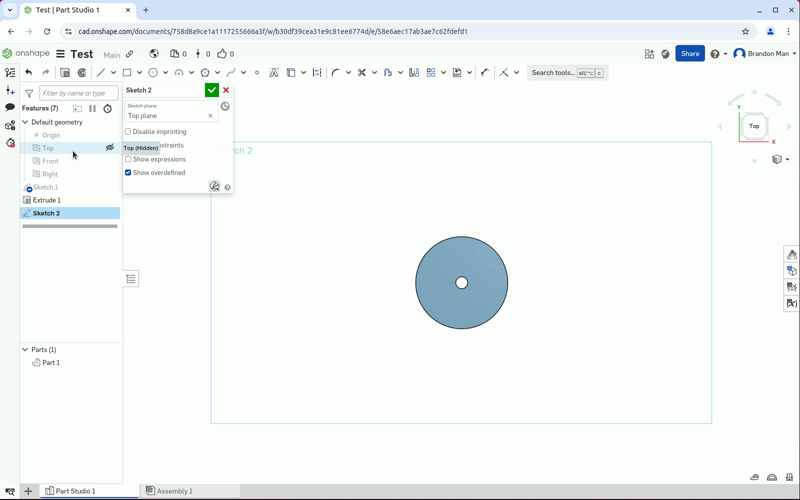
mouse_move(73, 352)
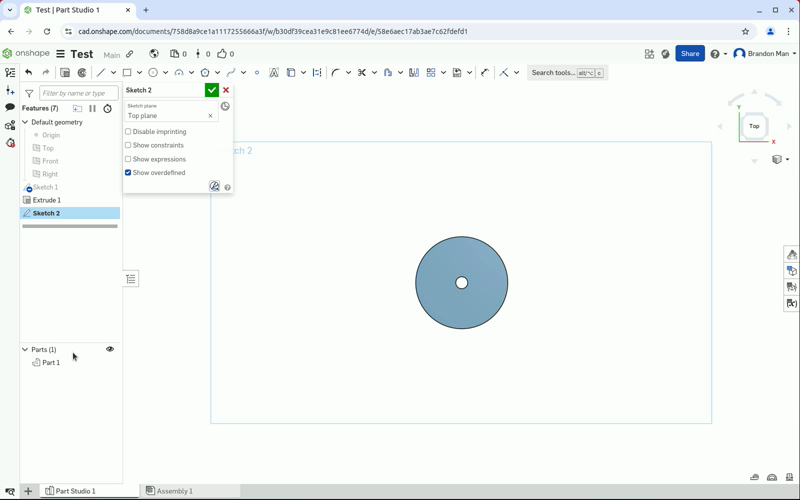
key(y)
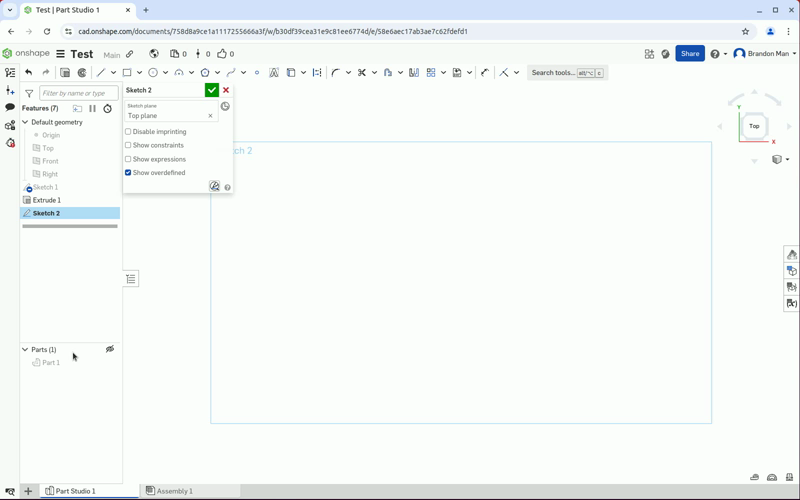
key(c)
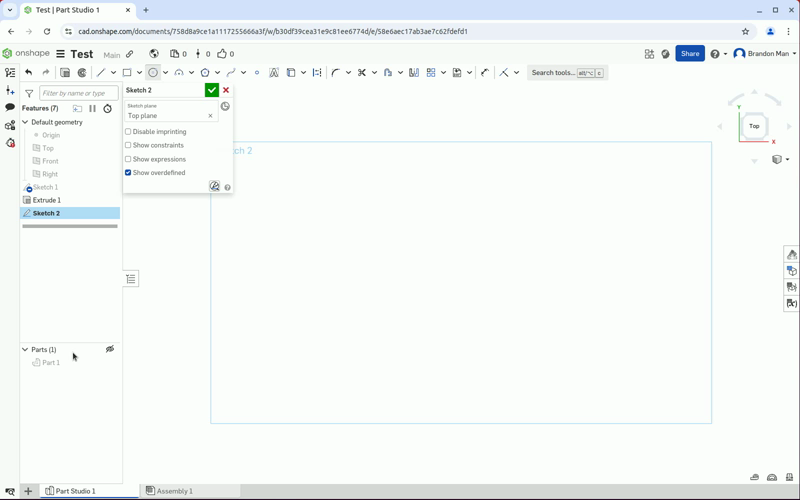
key_down(shift)
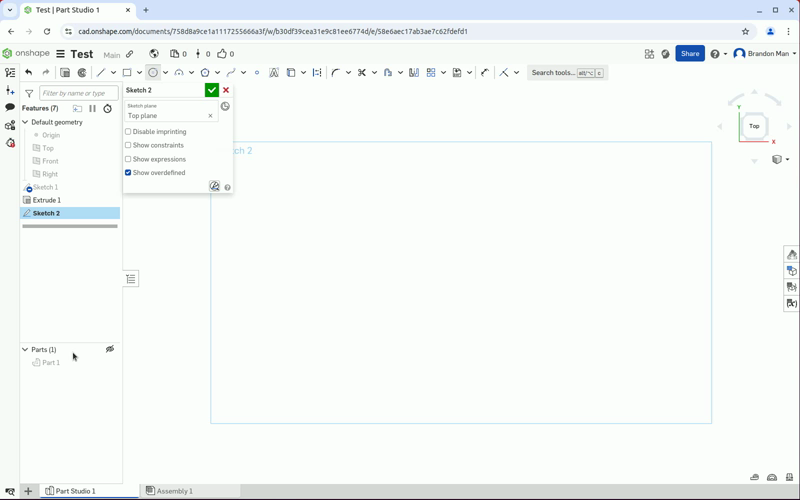
mouse_move(461, 282)
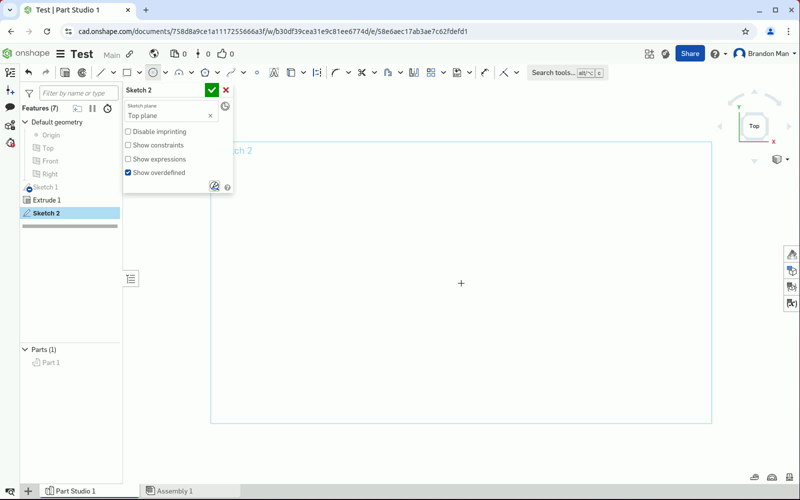
click(461, 282)
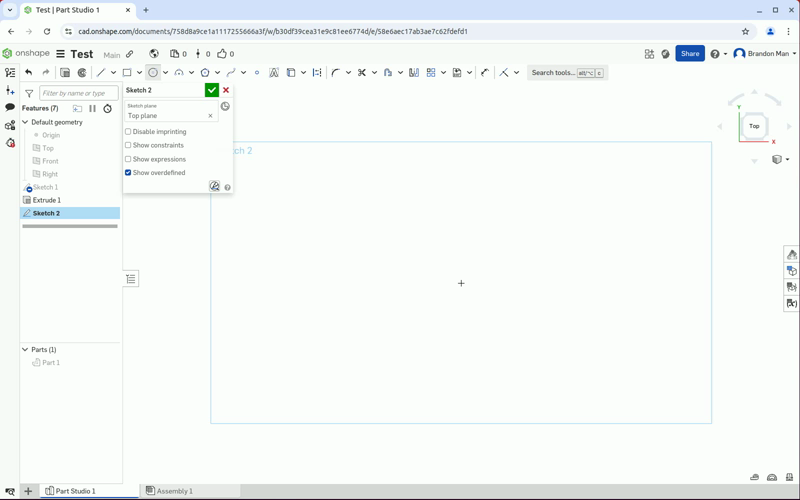
key_up(shift)
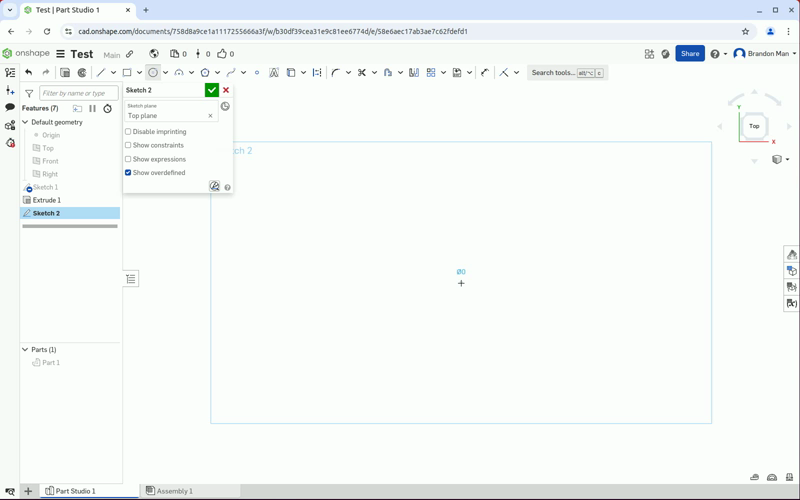
mouse_move(508, 282)
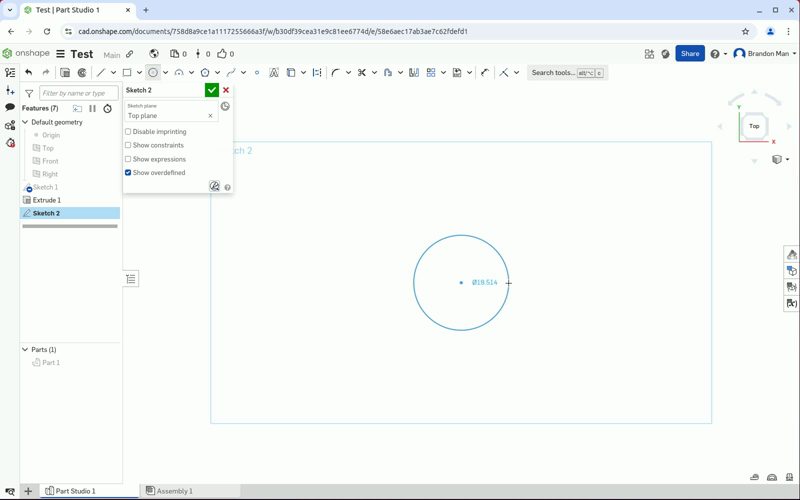
click(508, 282)
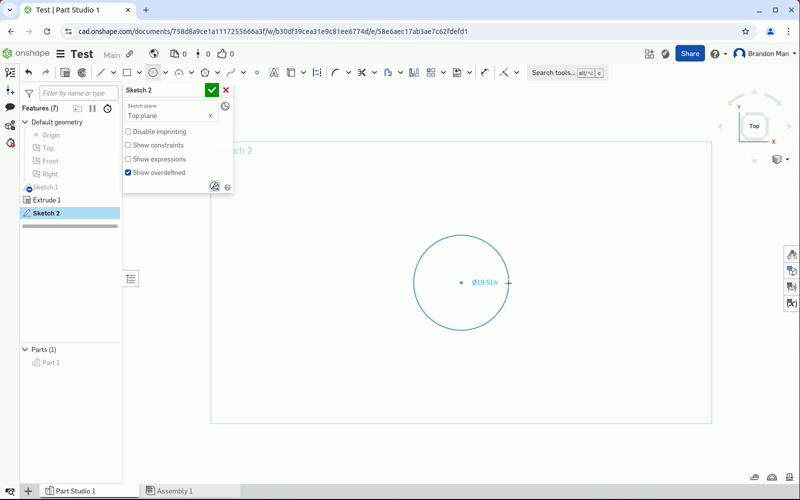
key(esc)
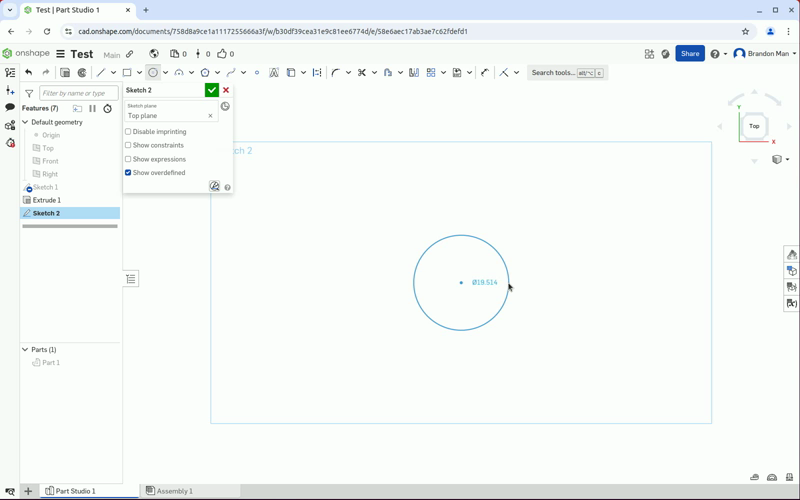
key(c)
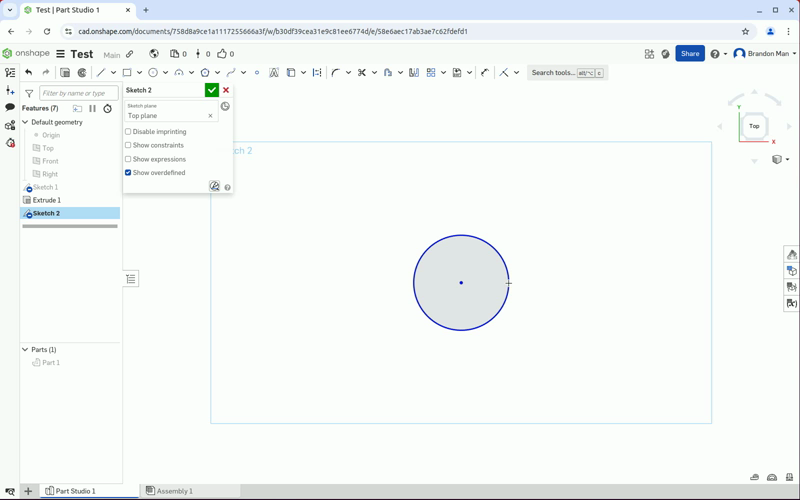
key_down(shift)
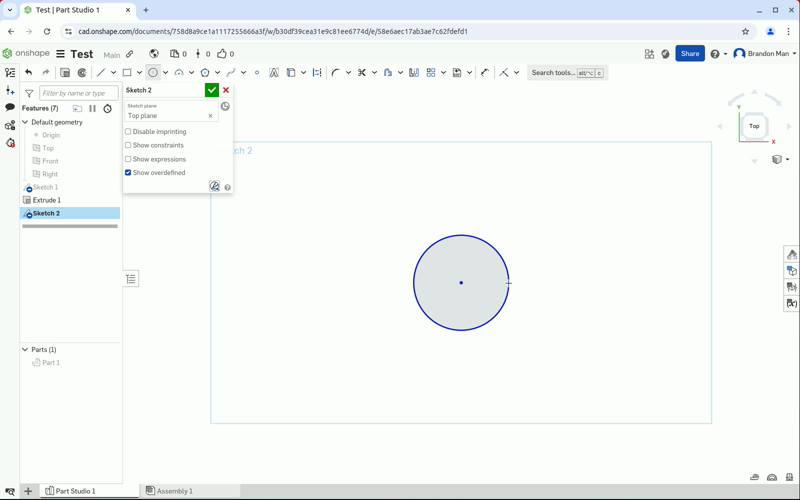
mouse_move(461, 282)
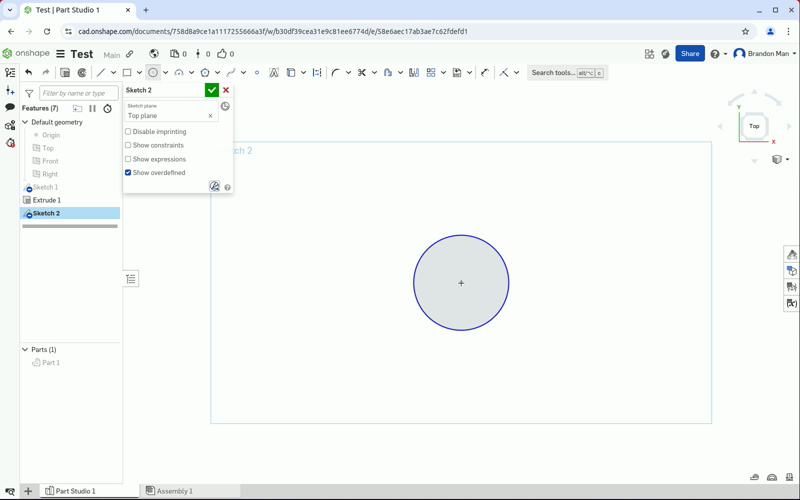
click(461, 282)
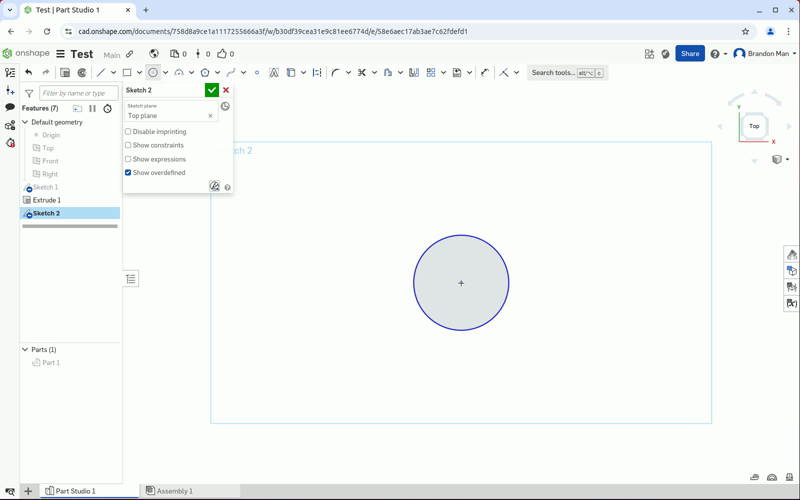
key_up(shift)
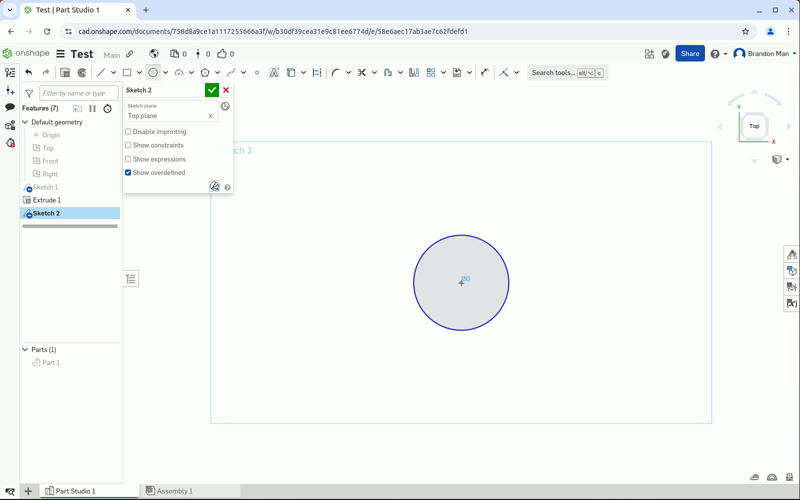
mouse_move(507, 282)
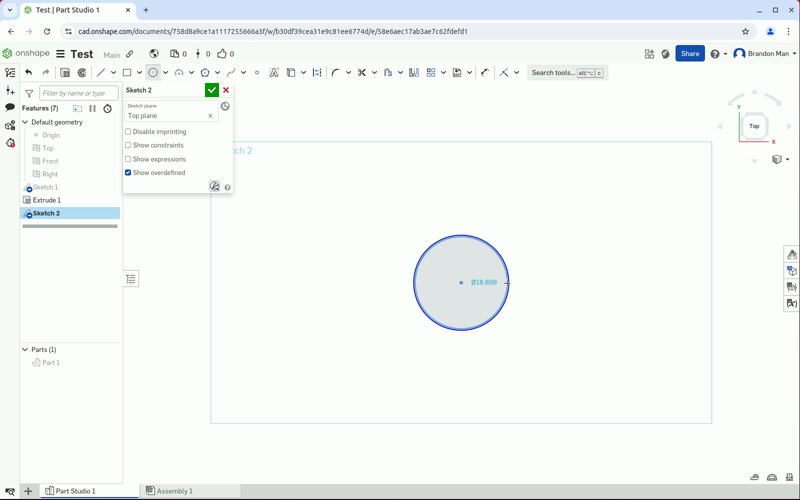
scroll(6)
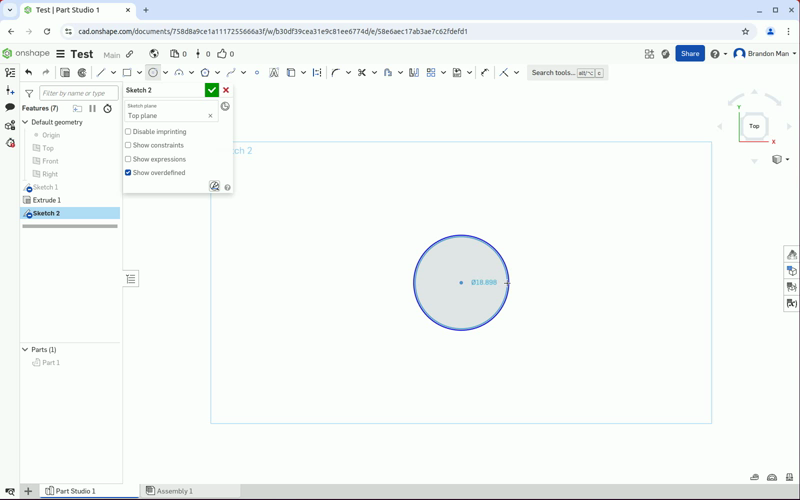
scroll(6)
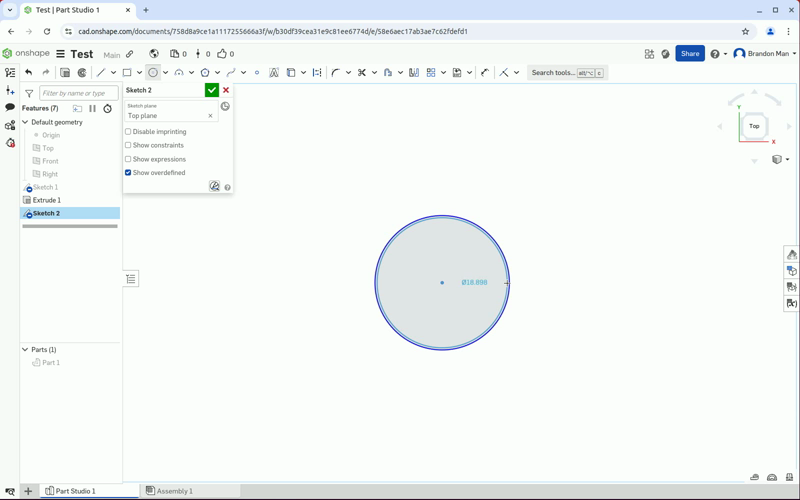
scroll(6)
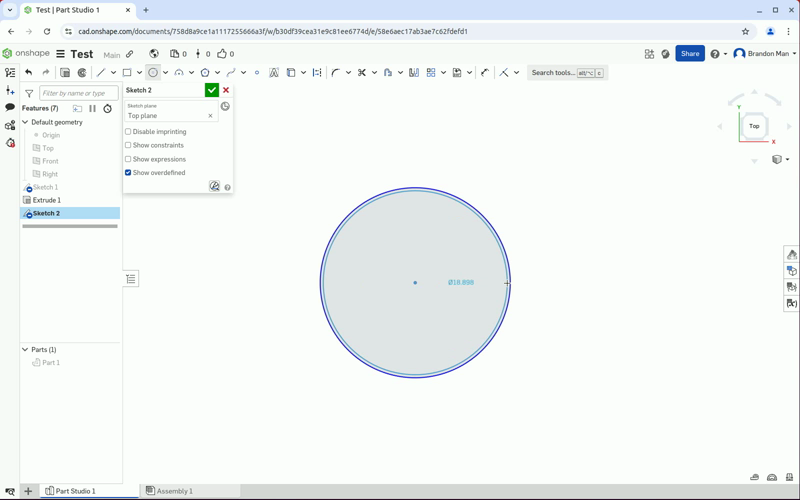
scroll(6)
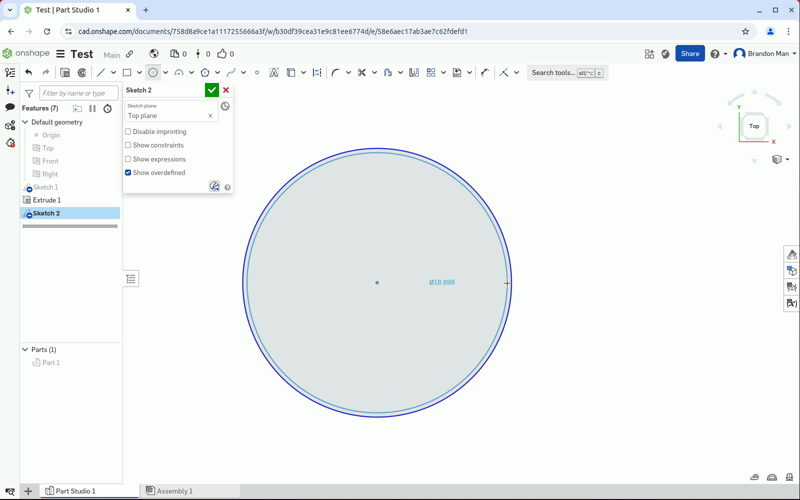
scroll(6)
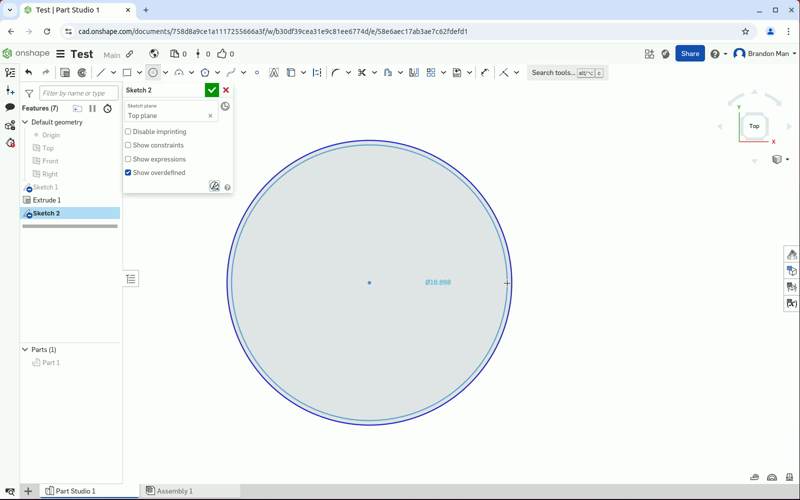
scroll(6)
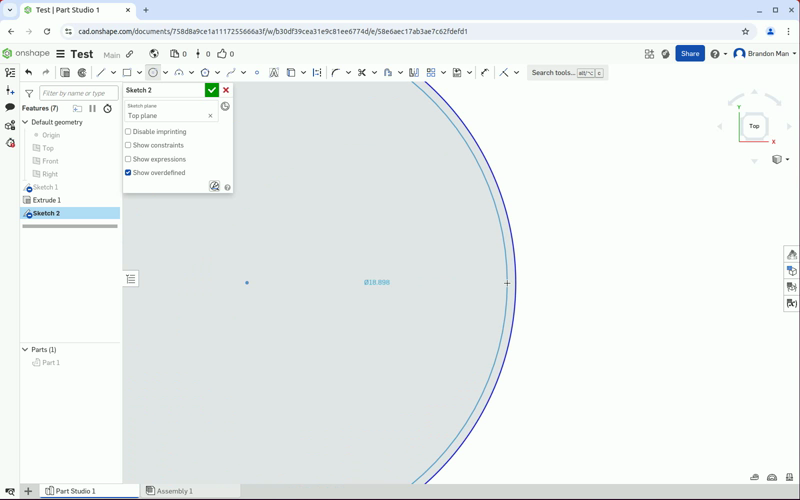
scroll(6)
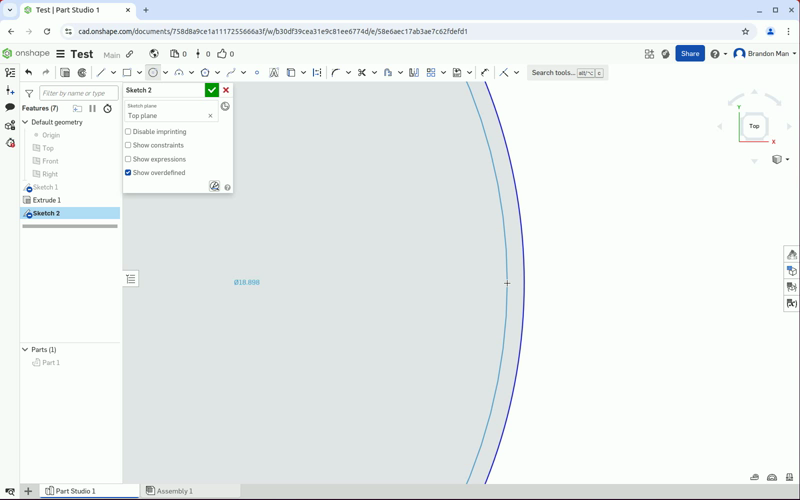
click(507, 282)
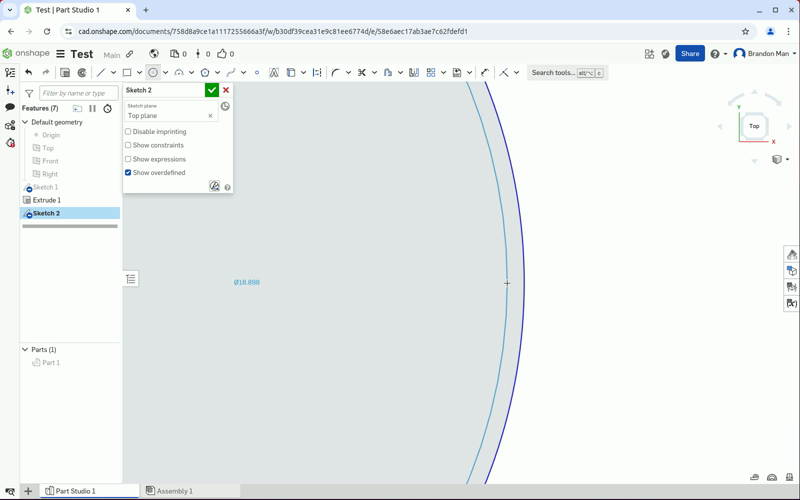
scroll(-6)
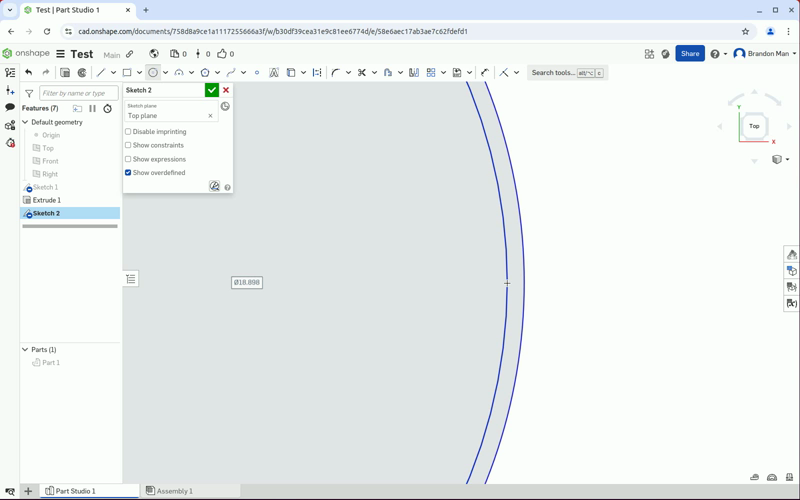
scroll(-6)
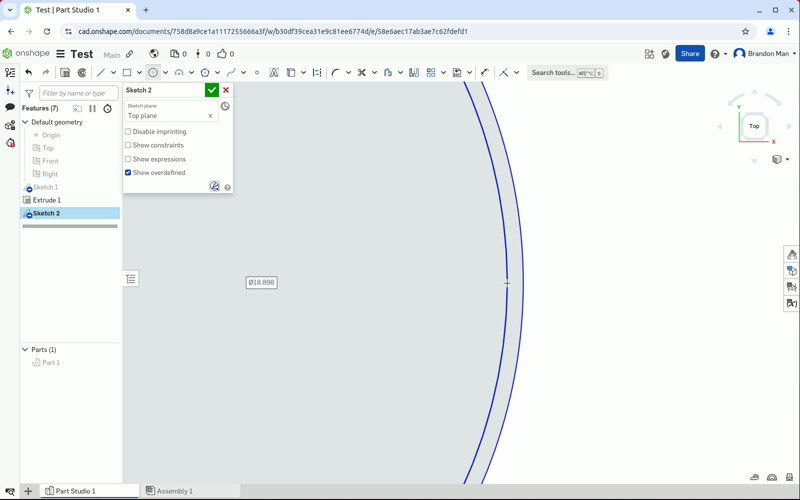
scroll(-6)
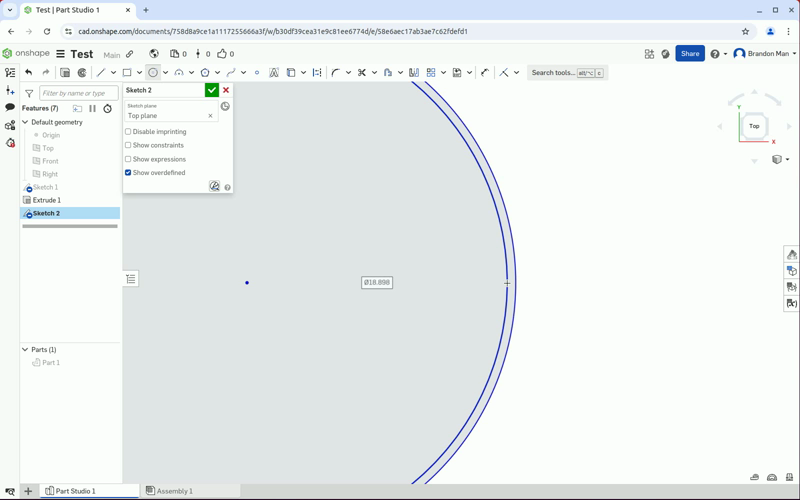
scroll(-6)
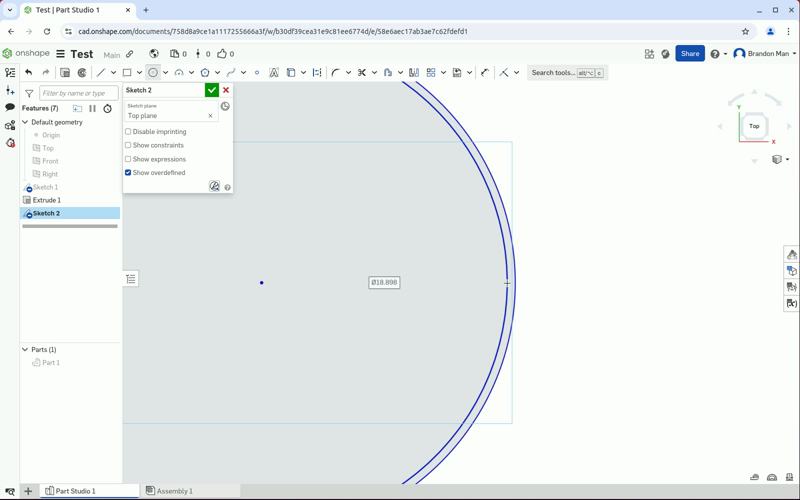
scroll(-6)
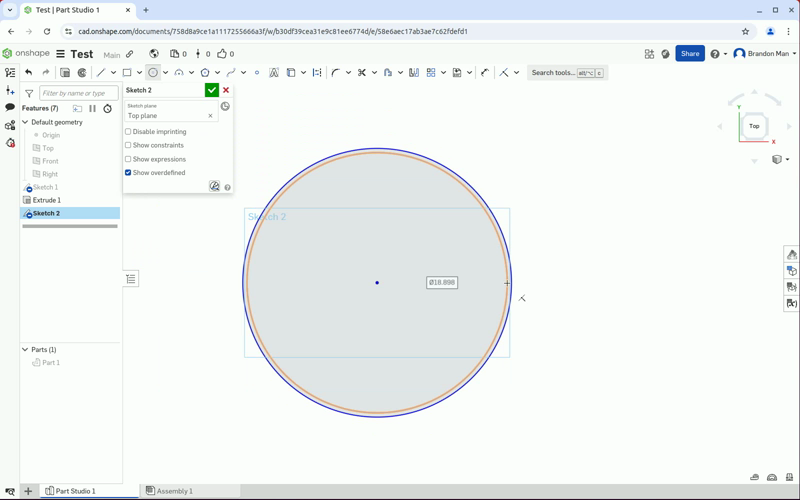
scroll(-6)
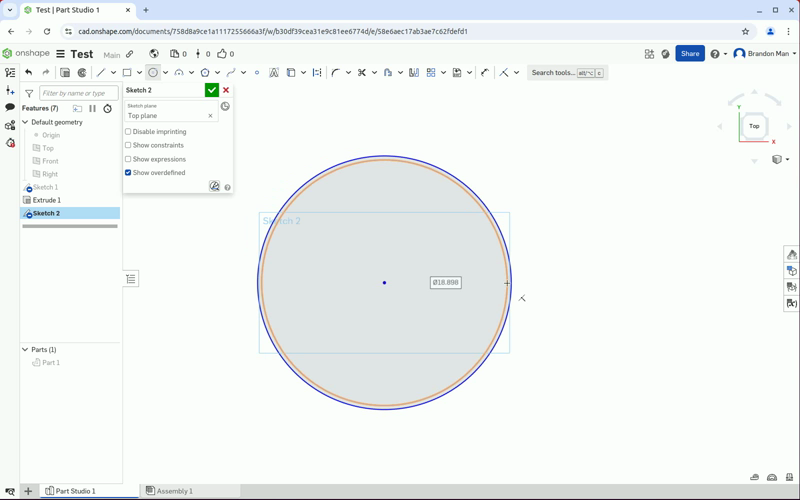
scroll(-6)
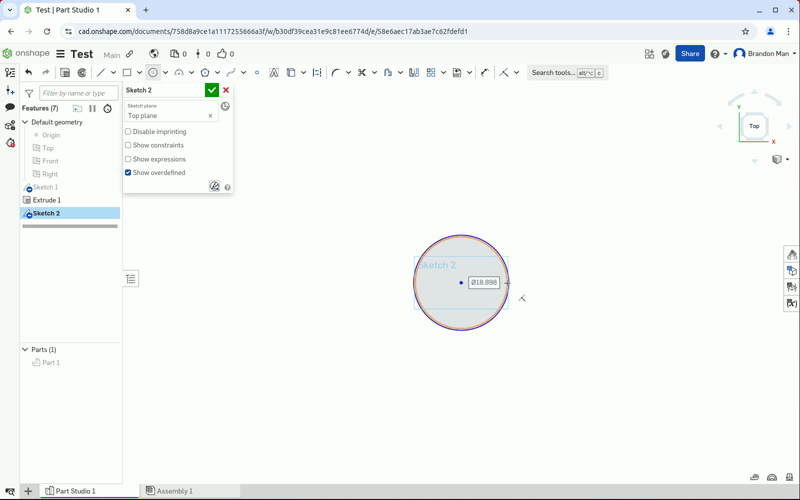
key(esc)
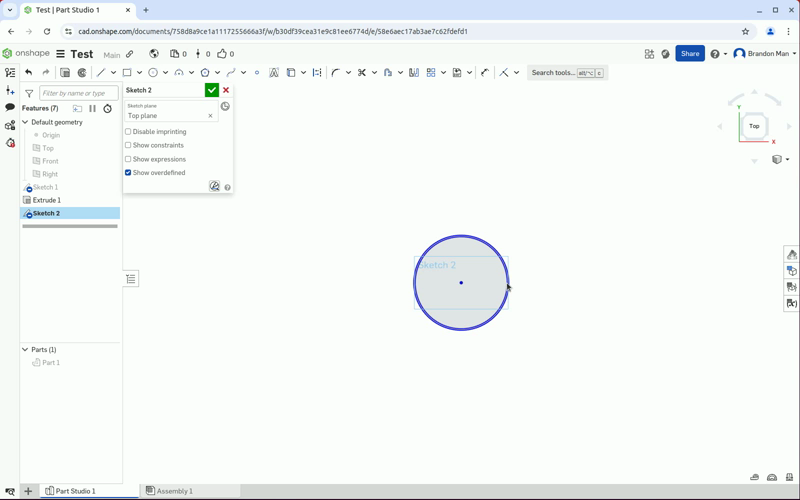
mouse_move(457, 328)
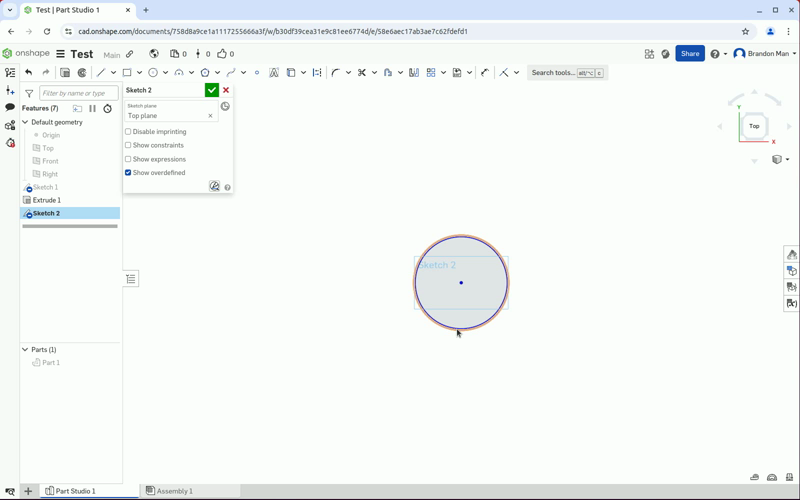
scroll(6)
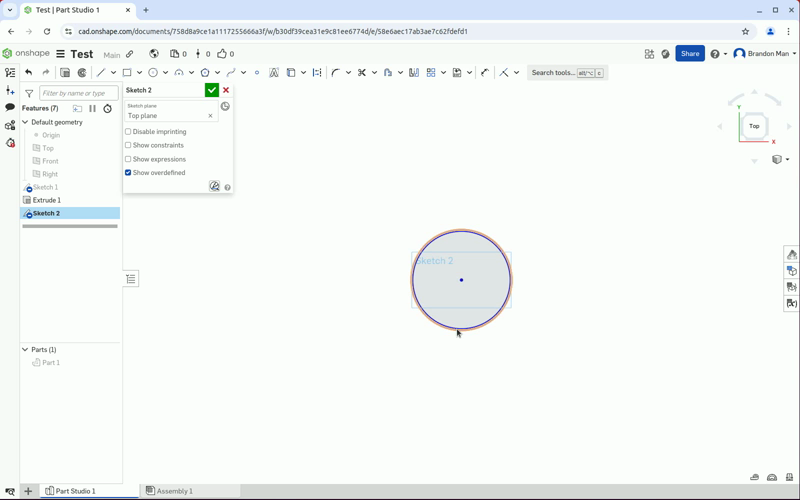
scroll(6)
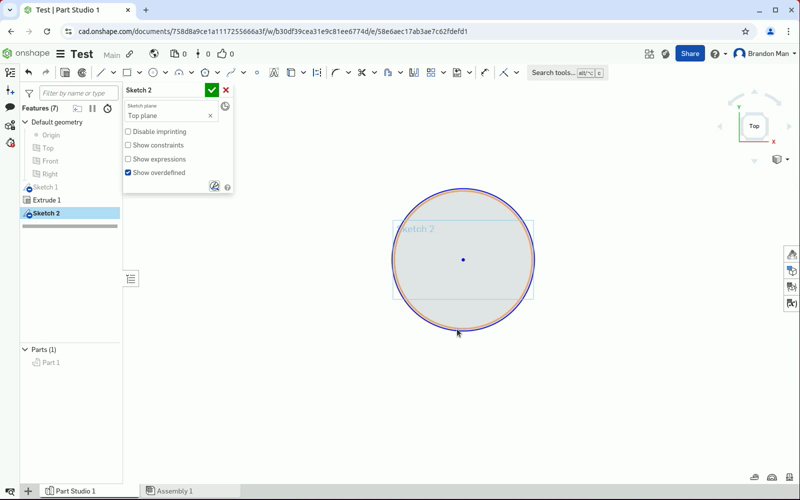
scroll(6)
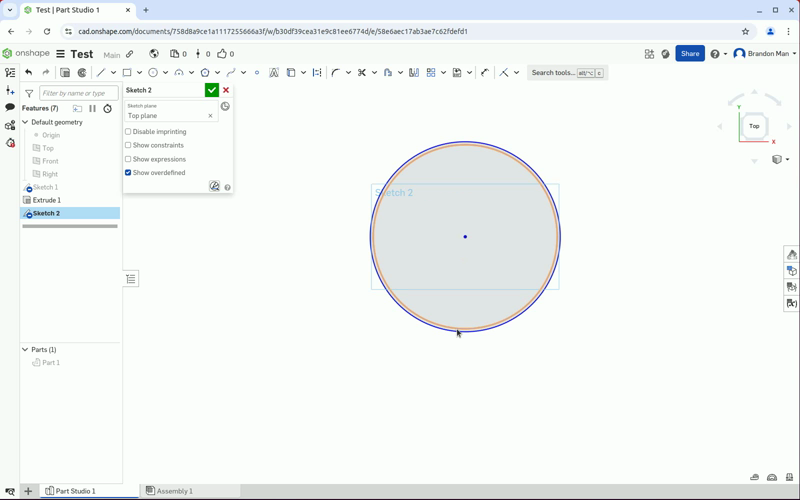
scroll(6)
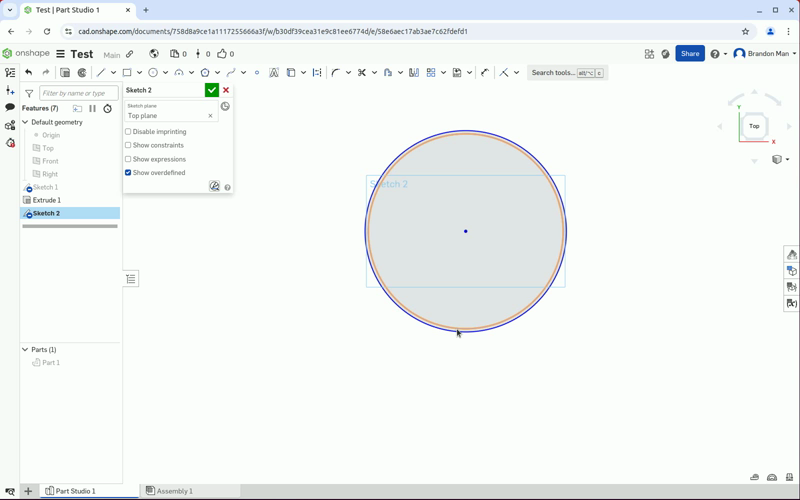
scroll(6)
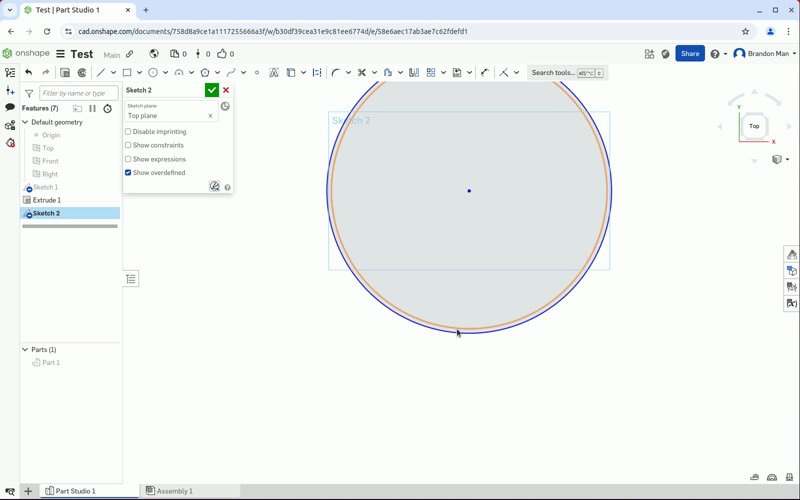
scroll(6)
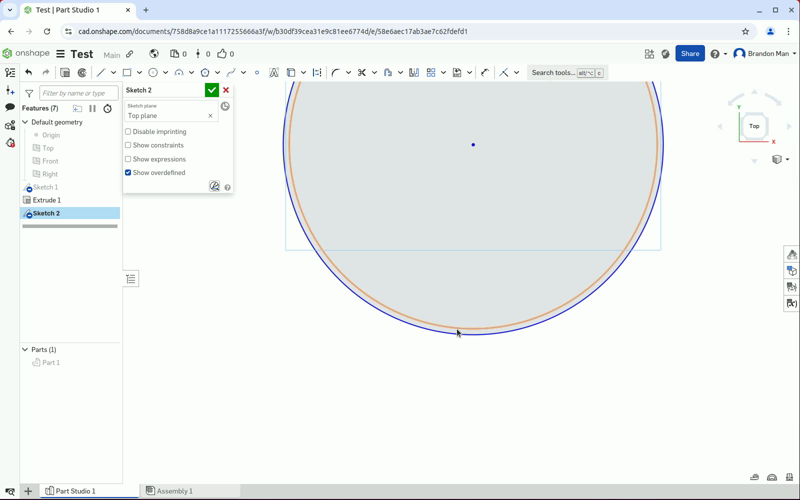
scroll(6)
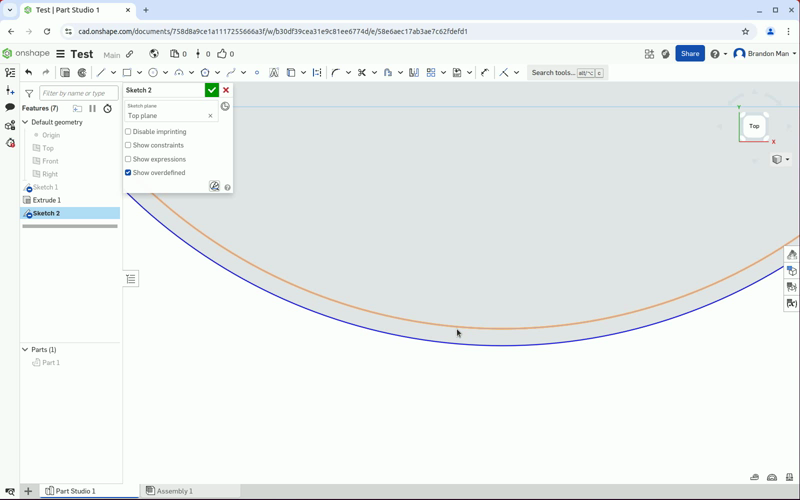
click(457, 328)
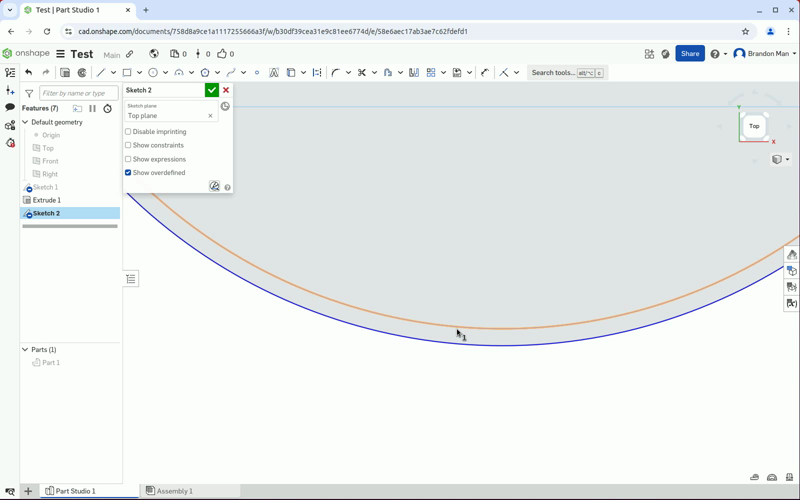
scroll(-6)
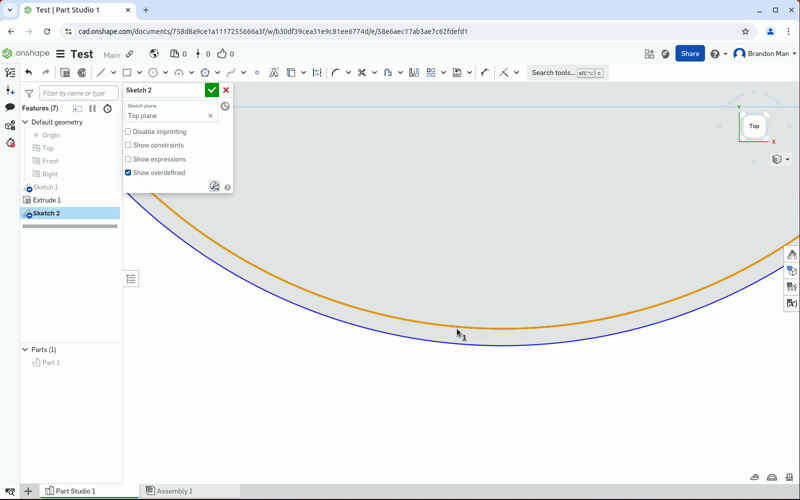
scroll(-6)
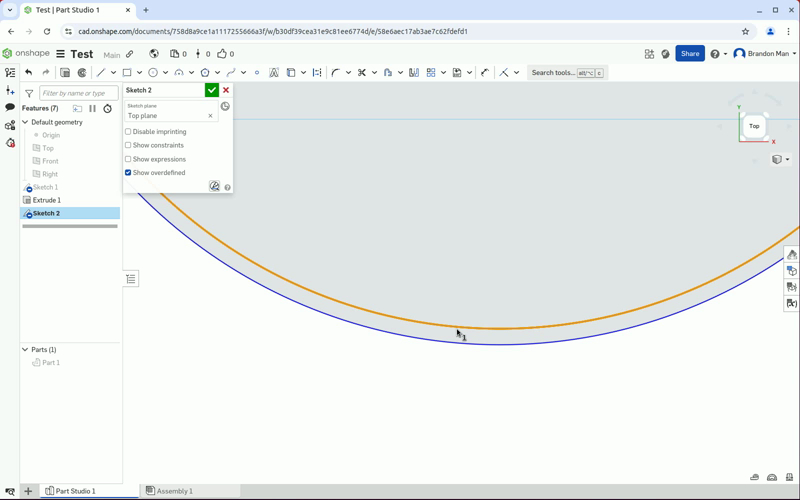
scroll(-6)
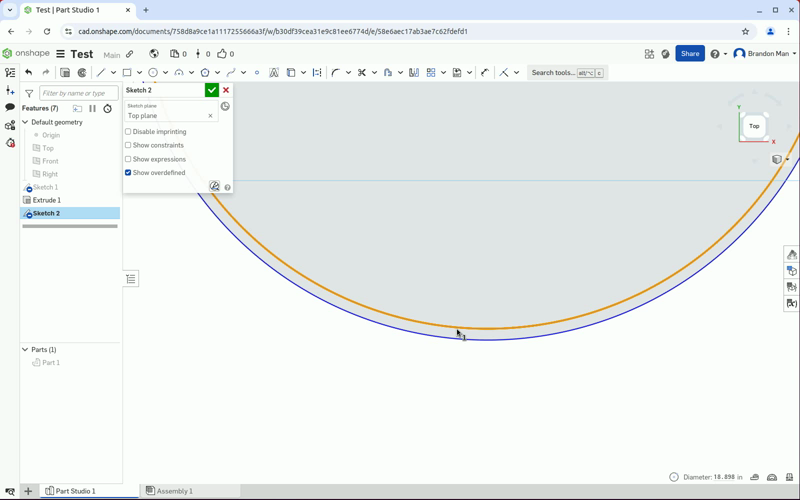
scroll(-6)
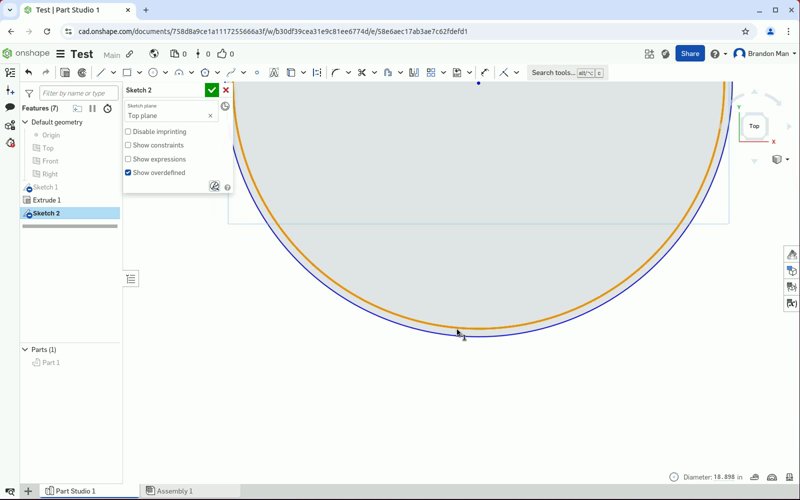
scroll(-6)
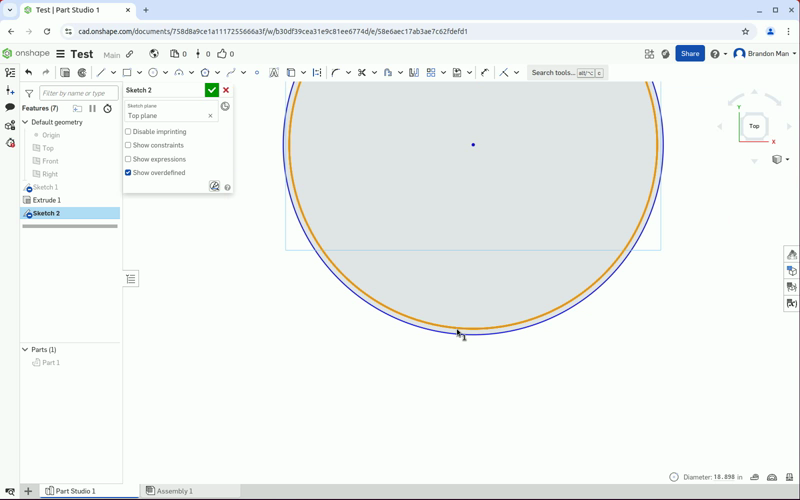
scroll(-6)
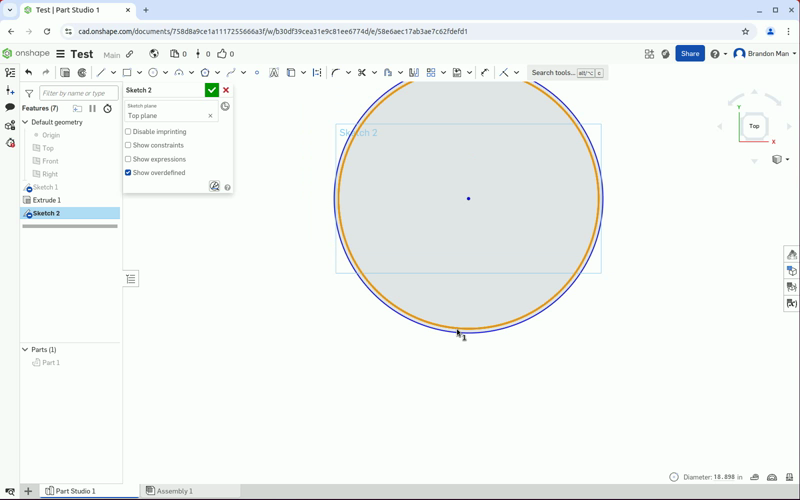
scroll(-6)
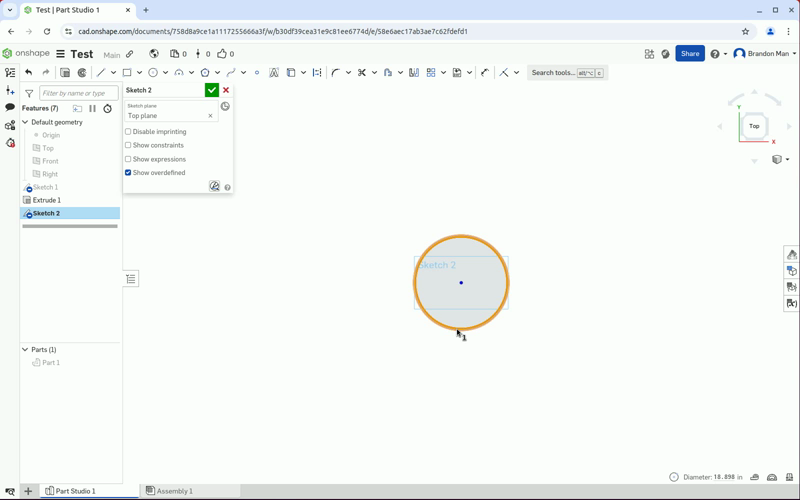
mouse_move(73, 352)
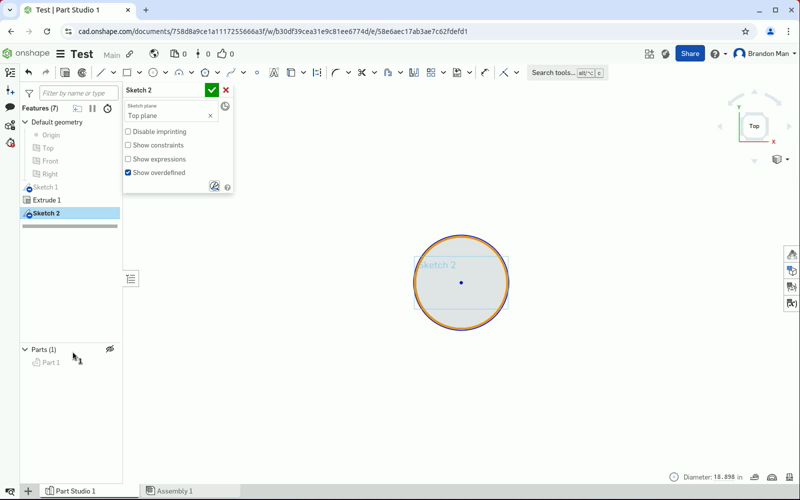
key(shift+y)
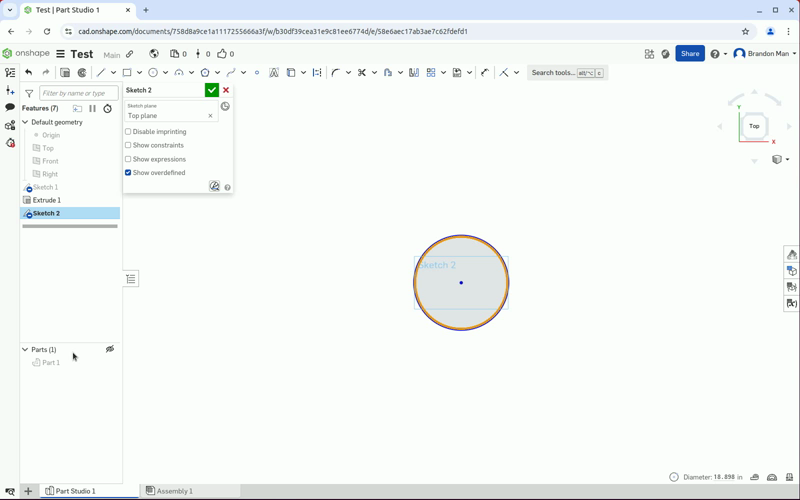
key(shift+e)
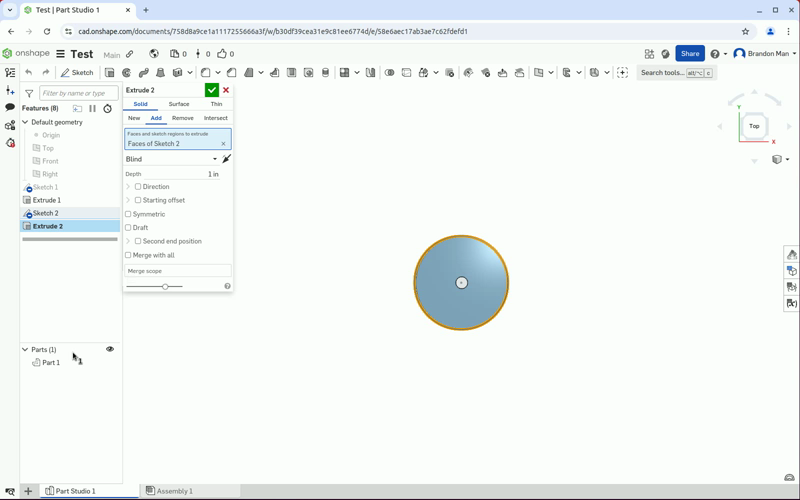
mouse_move(143, 106)
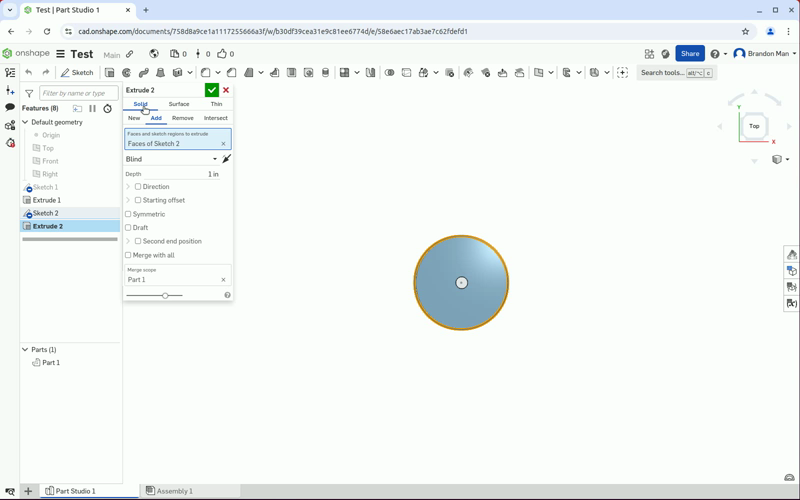
click(143, 106)
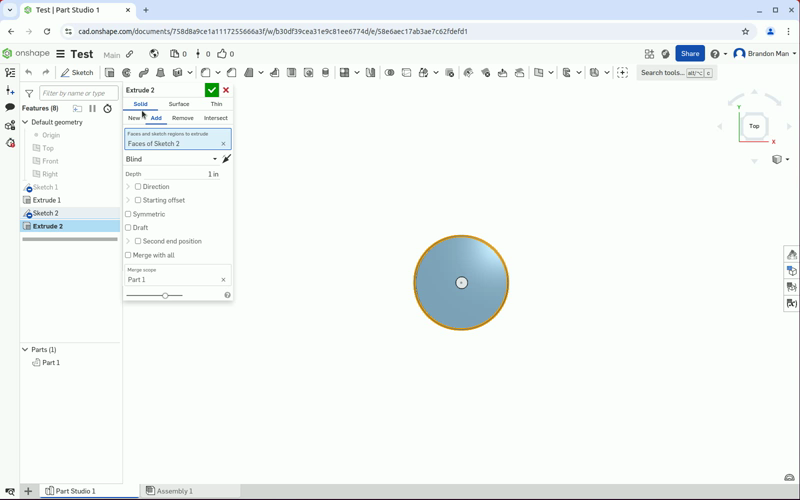
mouse_move(137, 120)
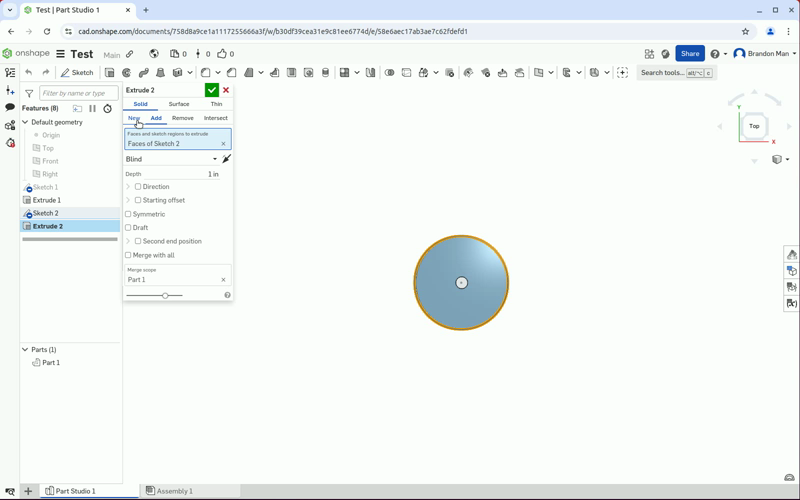
click(137, 120)
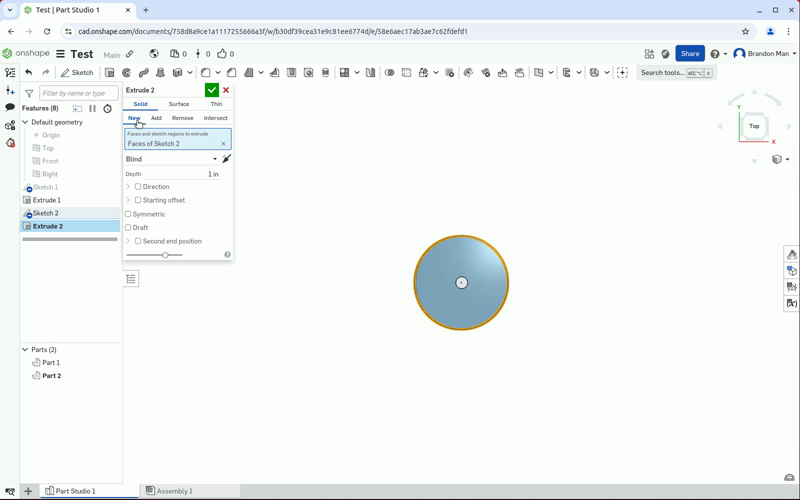
key(tab, 4)
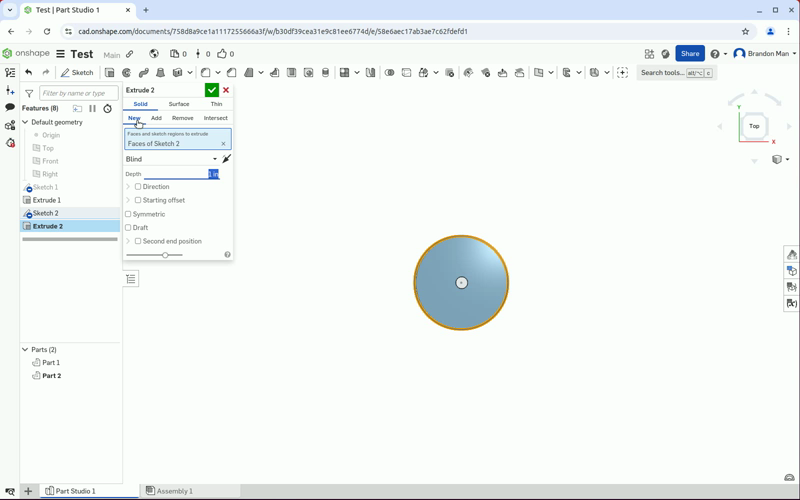
text(23.108)
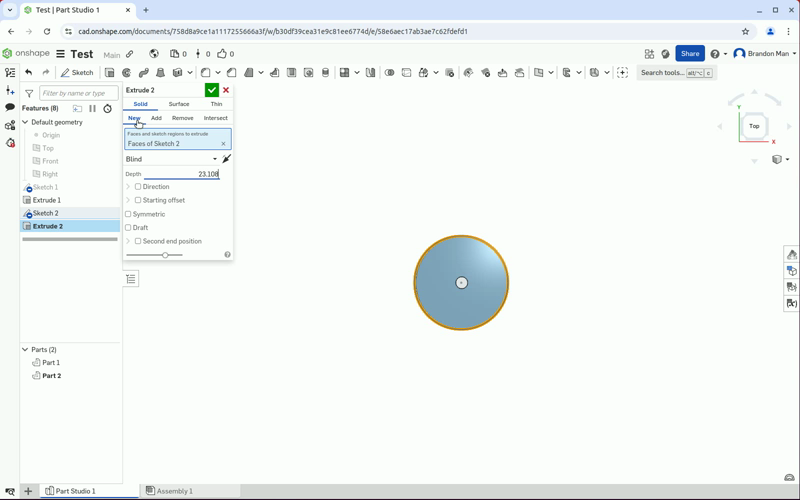
key(enter)
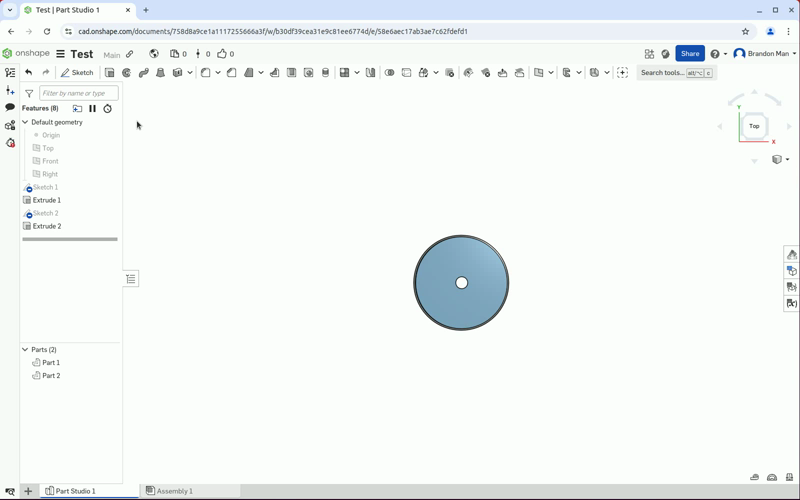
key(shift+h)
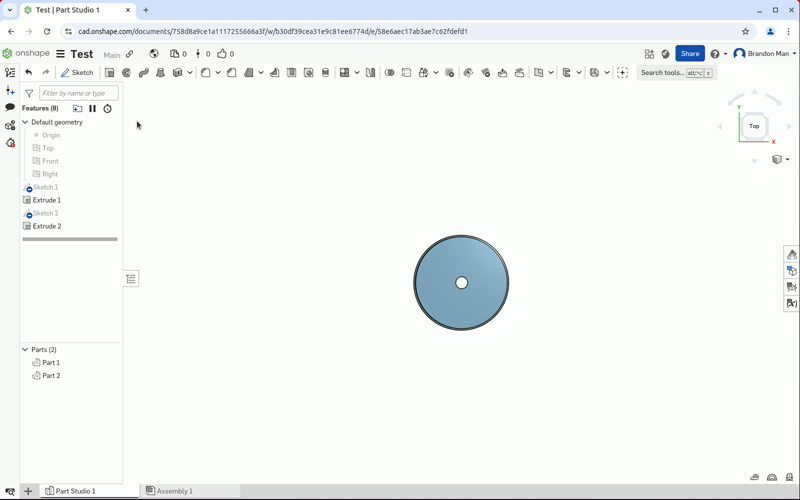
key(shift+h)
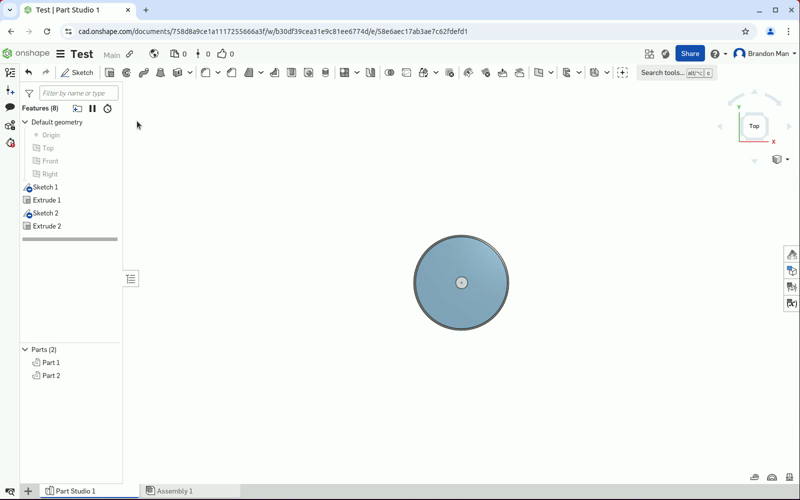
key(shift+7)
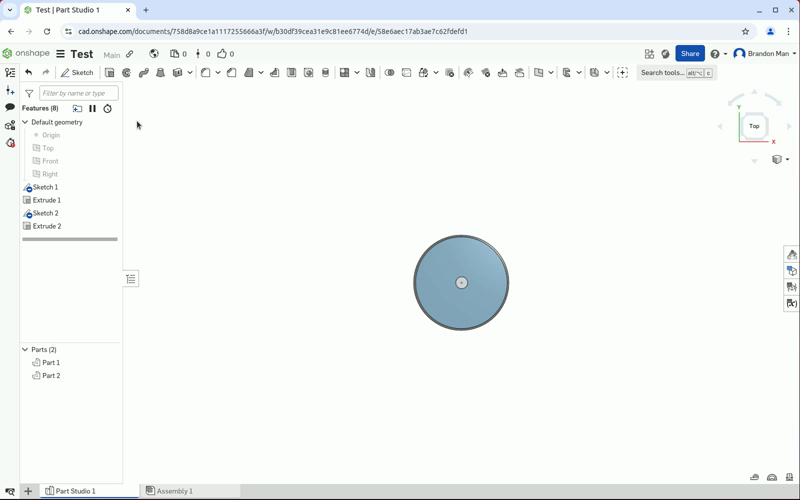
key(up, 3)
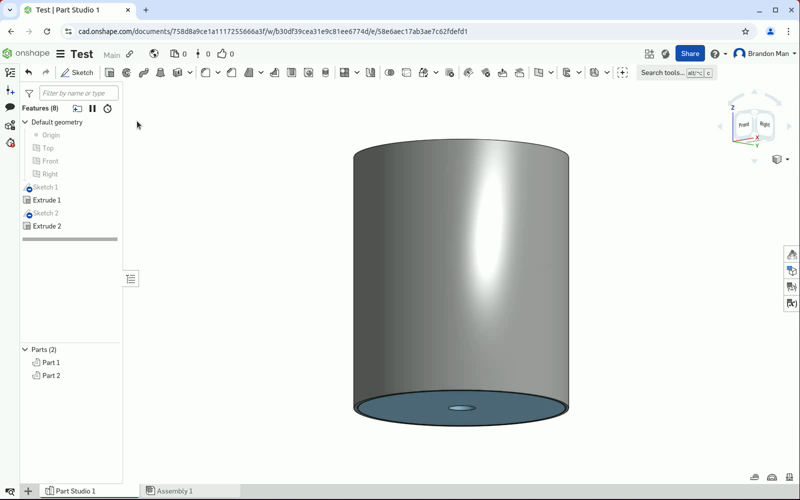
key(left, 3)
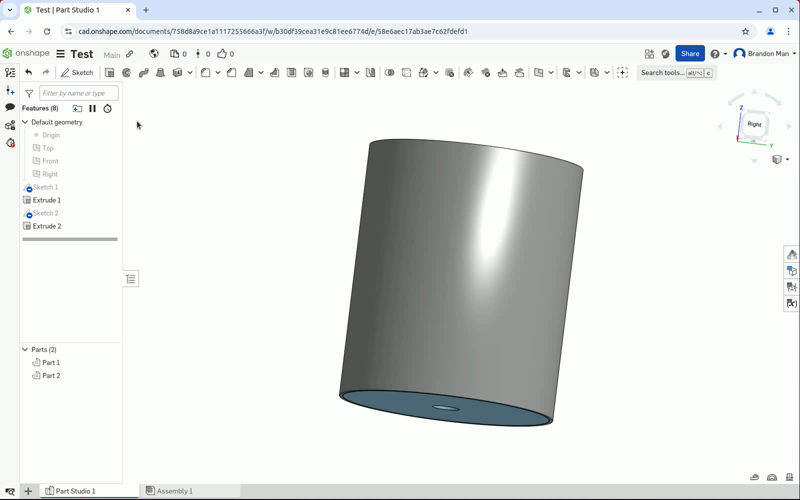
key(right, 3)
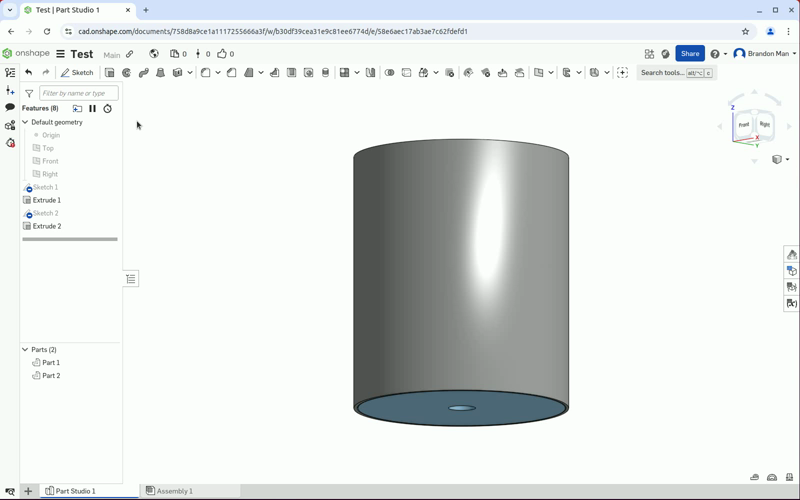
key(down, 3)
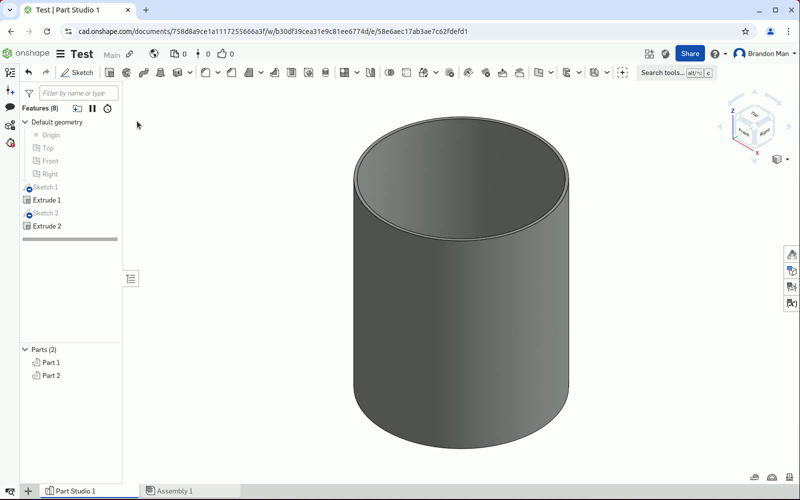
mouse_move(73, 189)
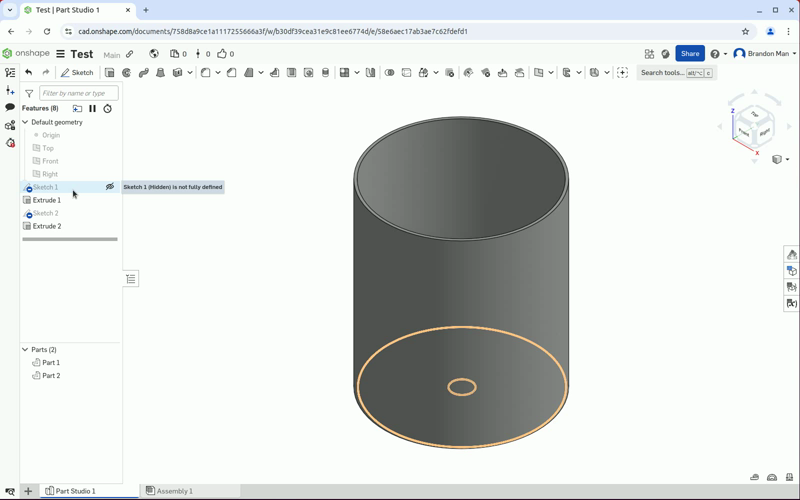
click(73, 189)